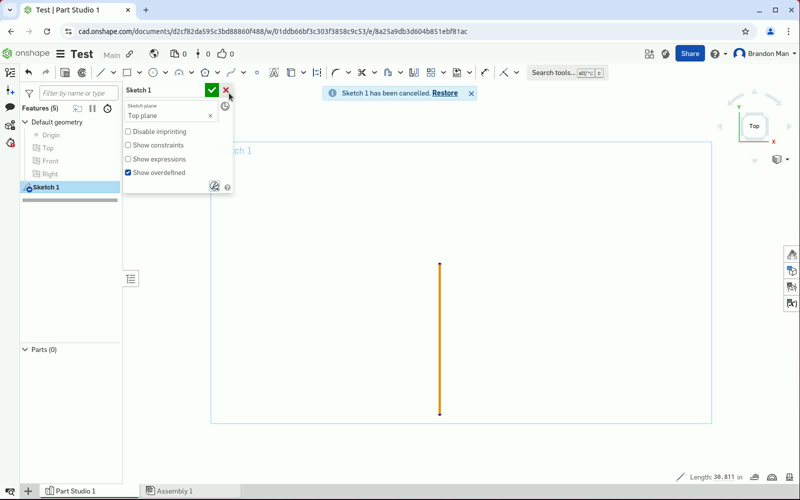
key(shift+h)
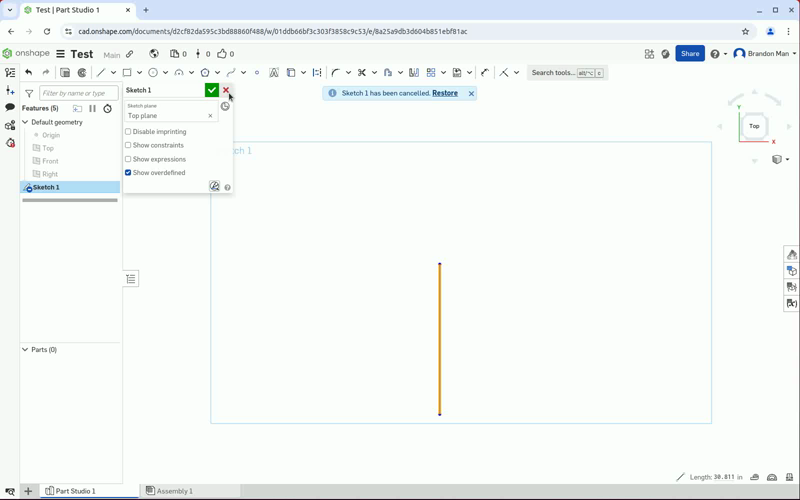
key(shift+s)
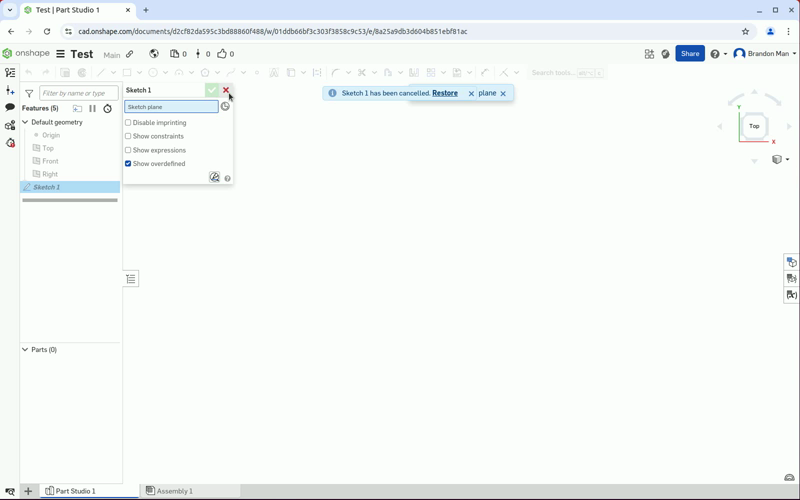
mouse_move(73, 150)
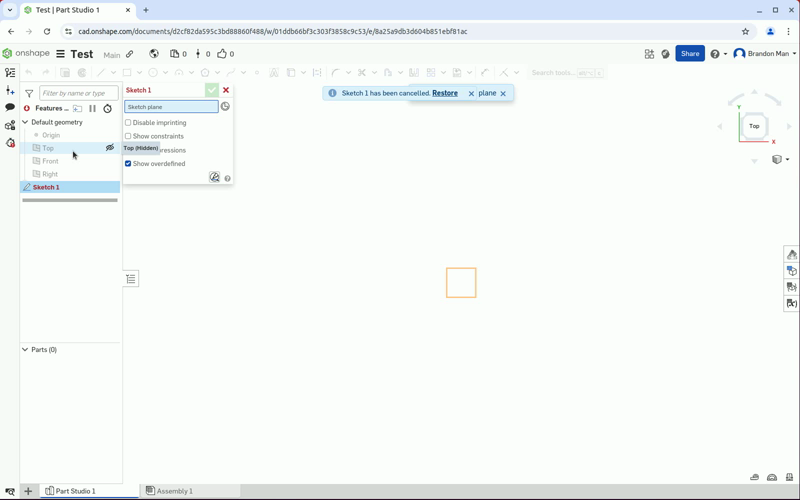
click(73, 150)
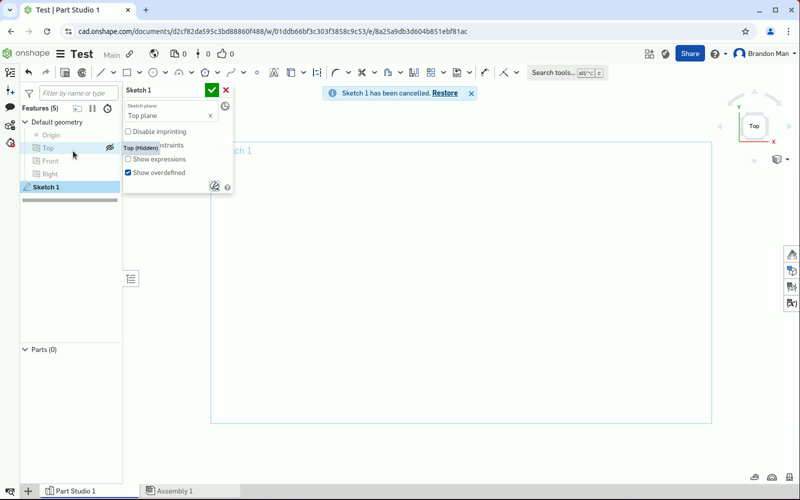
mouse_move(73, 352)
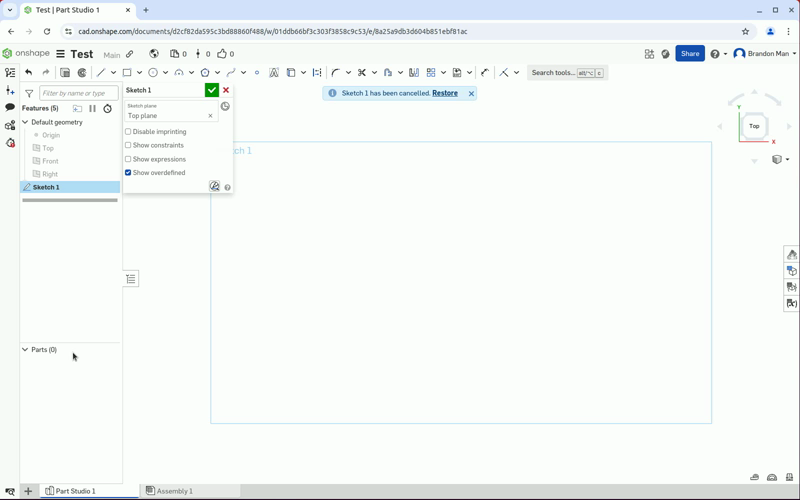
key(y)
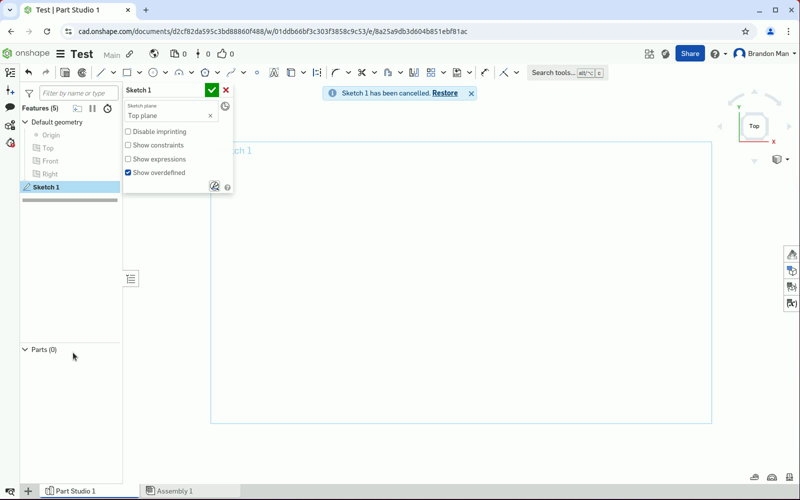
key(c)
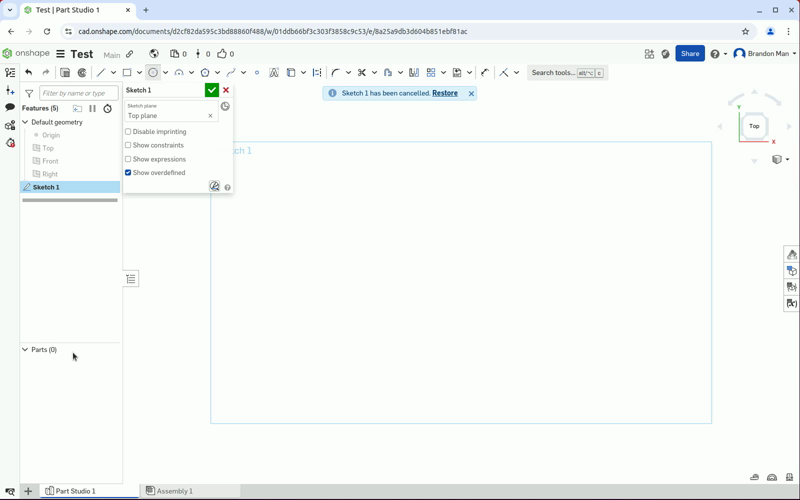
key_down(shift)
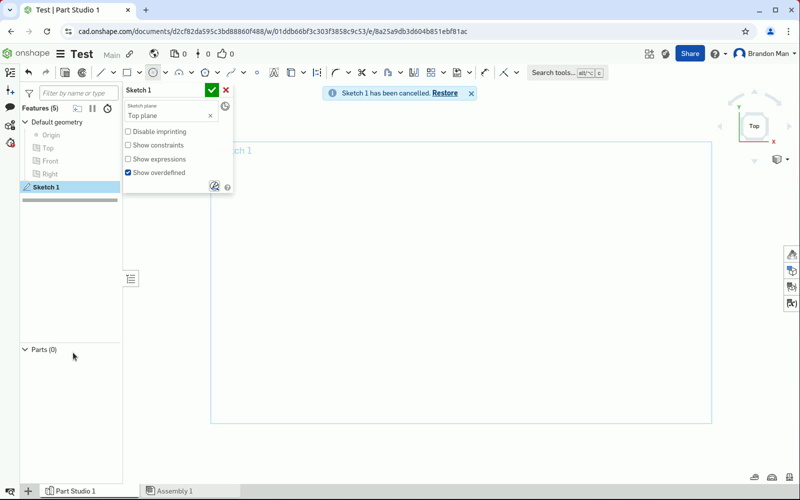
mouse_move(461, 282)
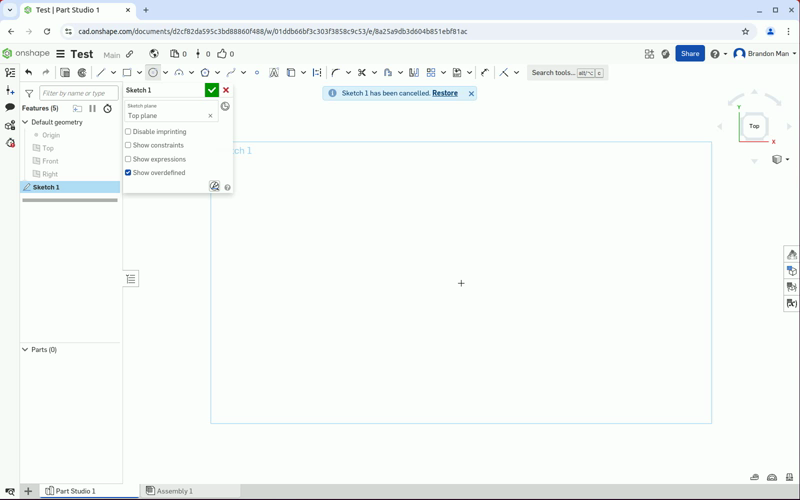
click(461, 282)
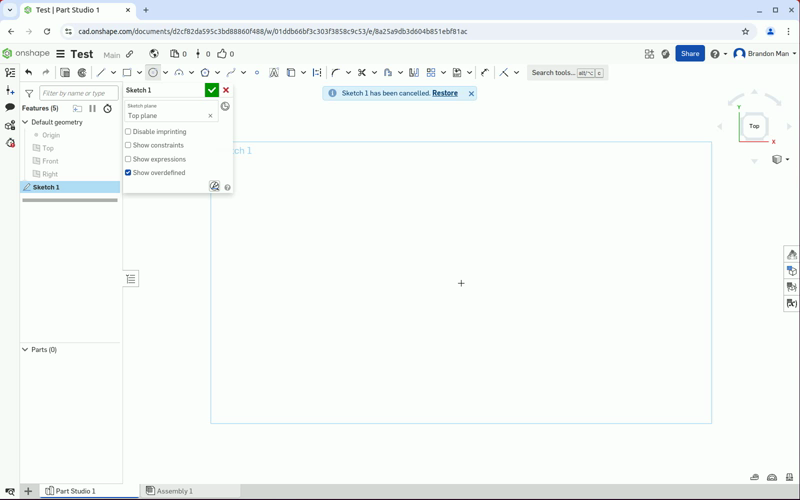
key_up(shift)
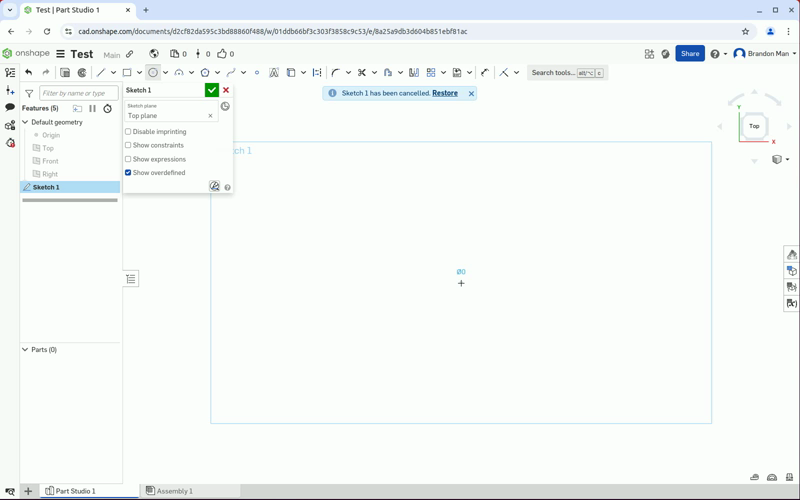
mouse_move(498, 282)
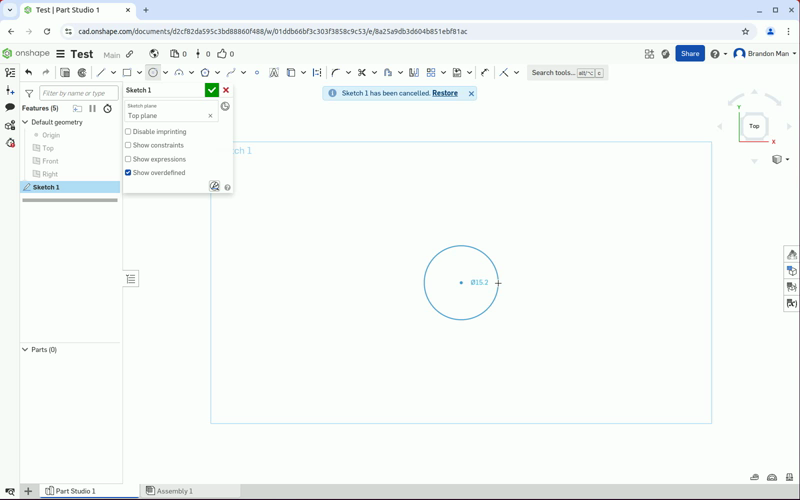
click(498, 282)
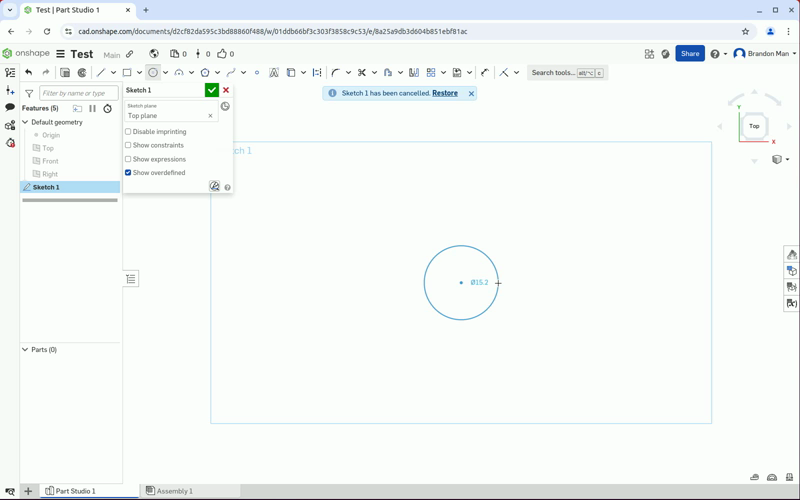
key(esc)
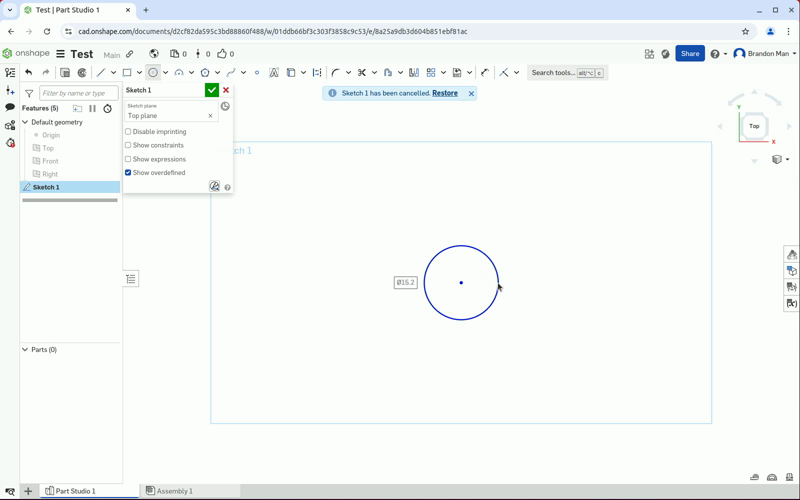
mouse_move(467, 289)
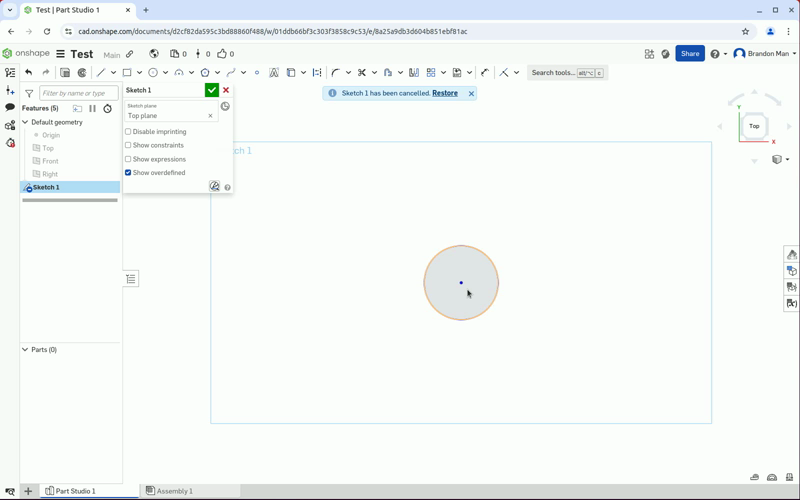
click(467, 289)
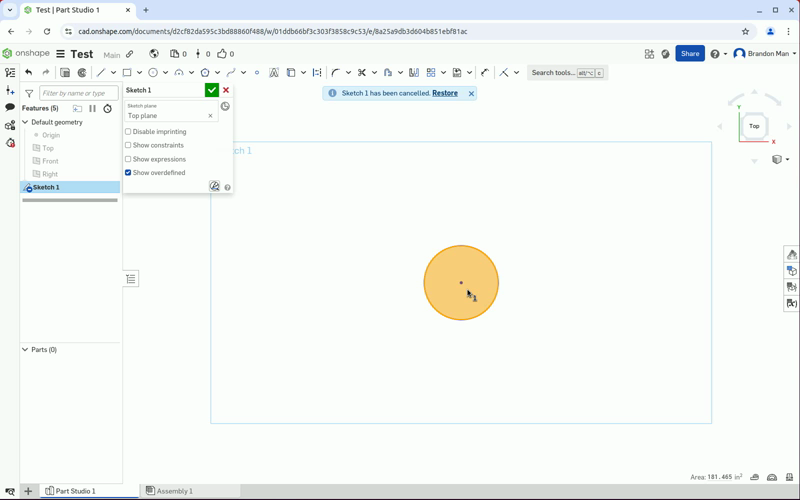
mouse_move(73, 352)
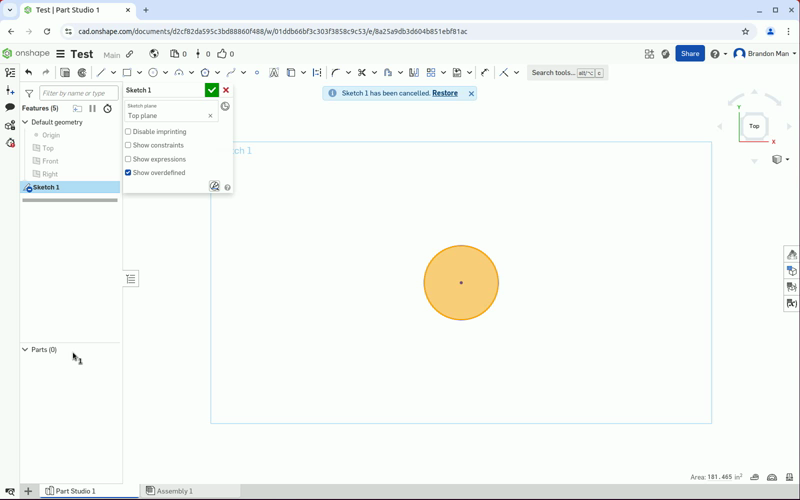
key(shift+y)
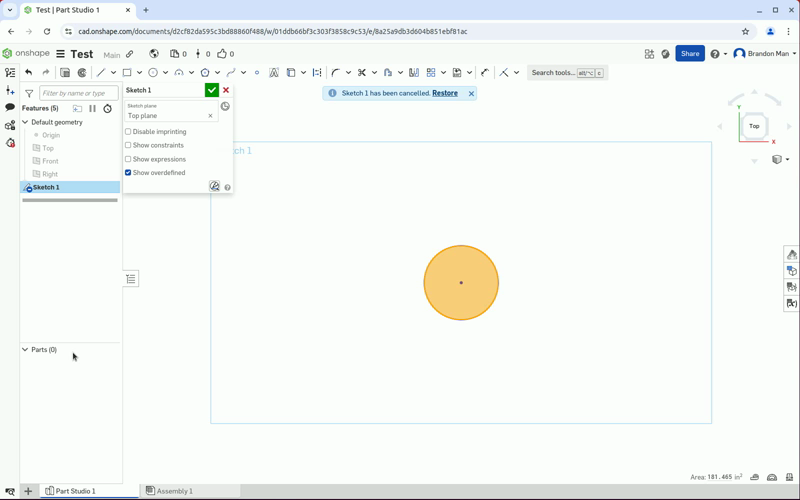
key(shift+e)
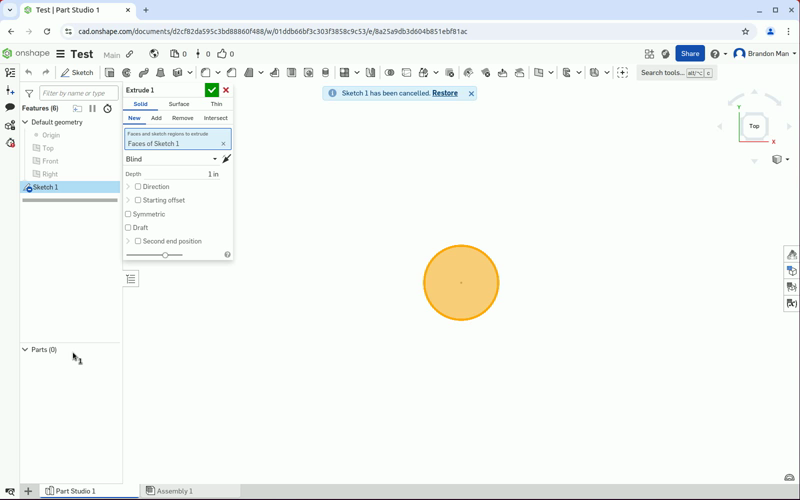
mouse_move(143, 106)
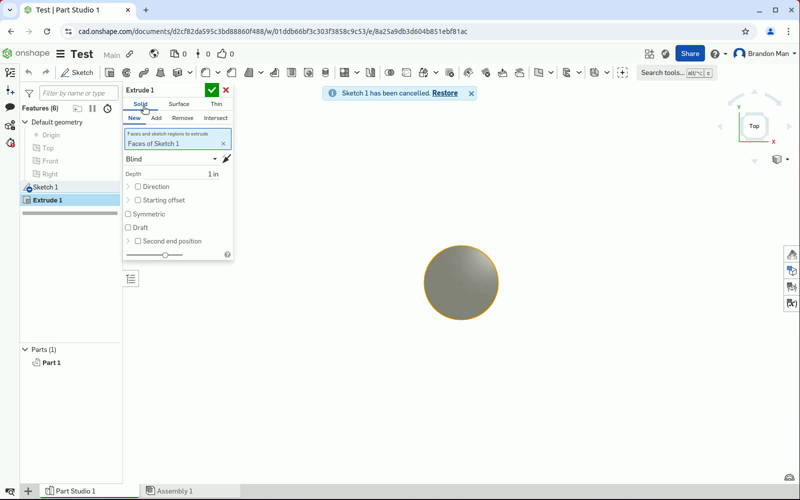
click(143, 106)
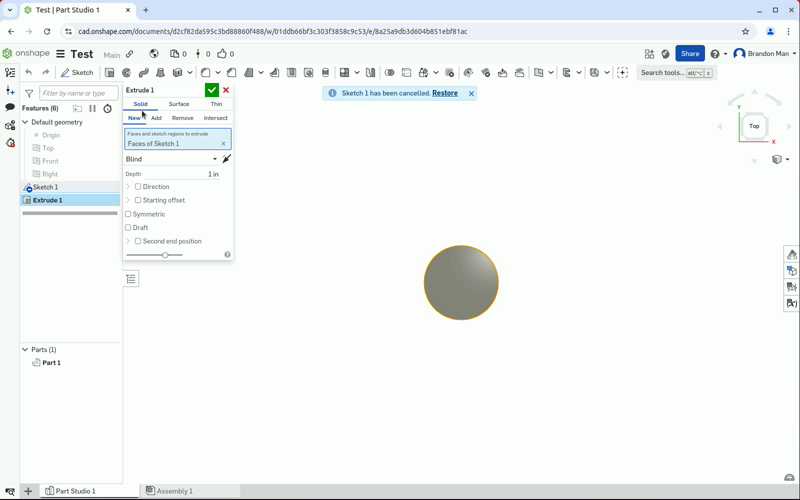
mouse_move(137, 120)
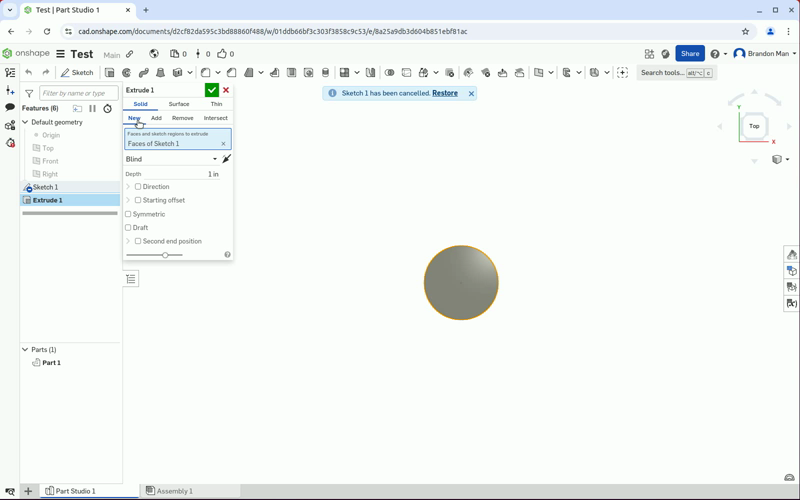
click(137, 120)
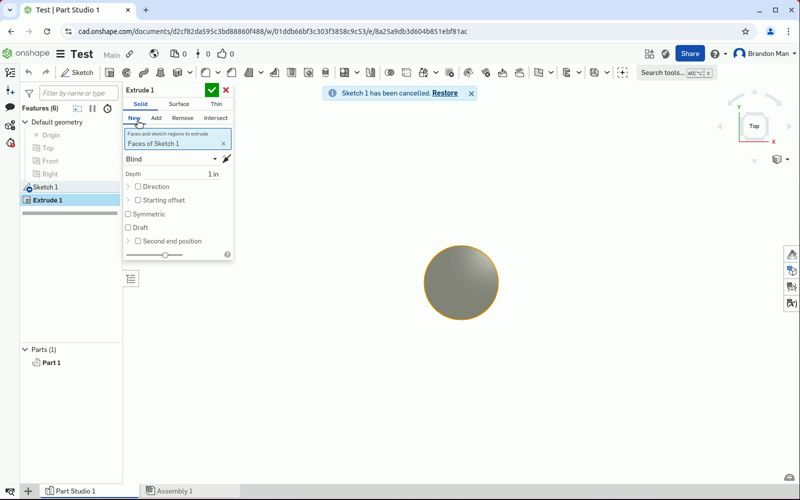
key(tab, 4)
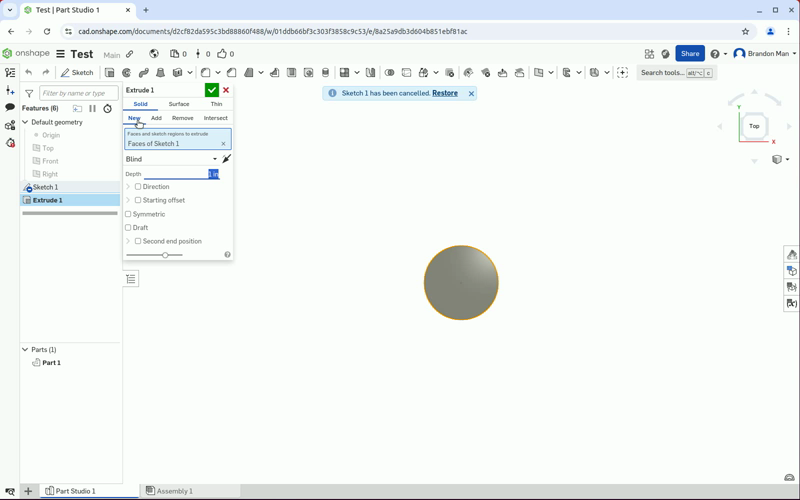
text(0.481)
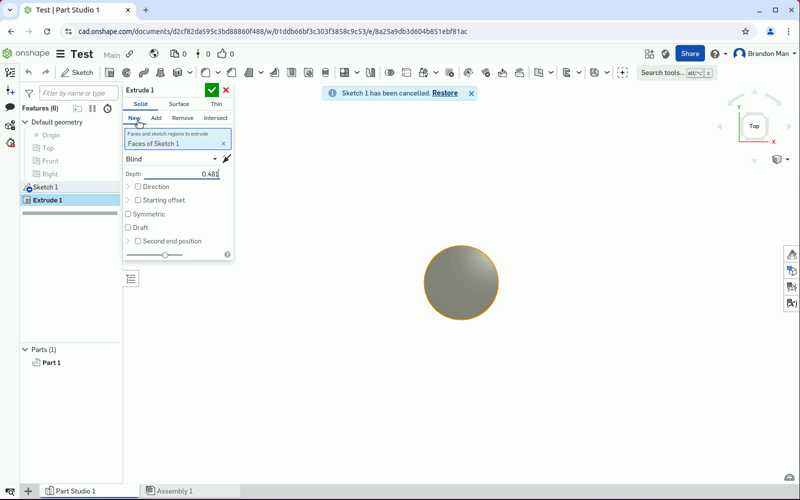
key(enter)
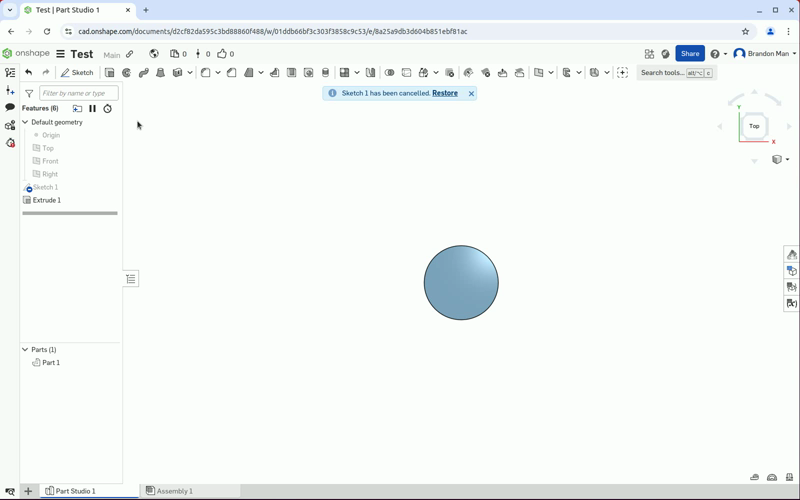
key(shift+h)
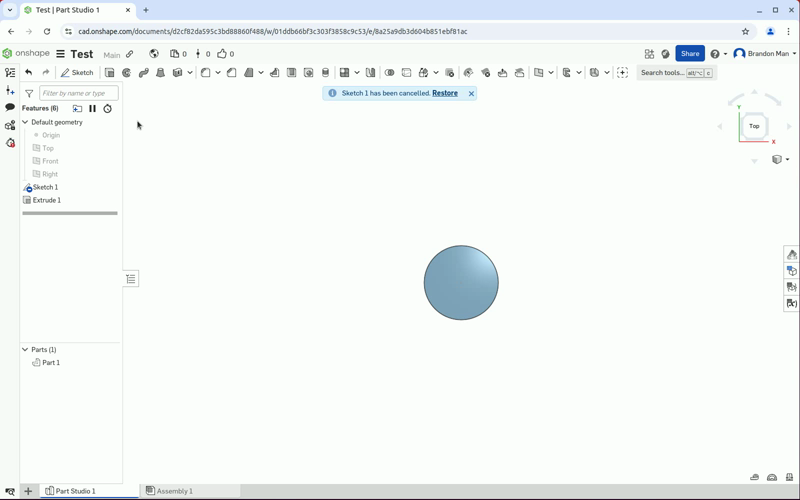
key(shift+h)
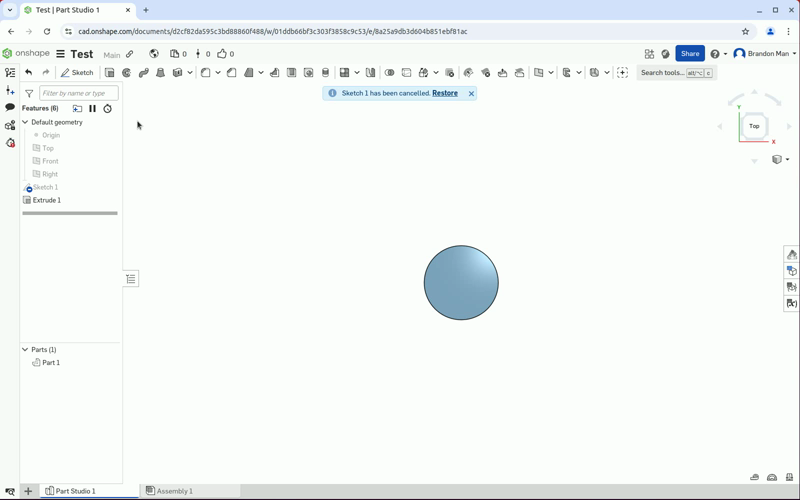
mouse_move(73, 189)
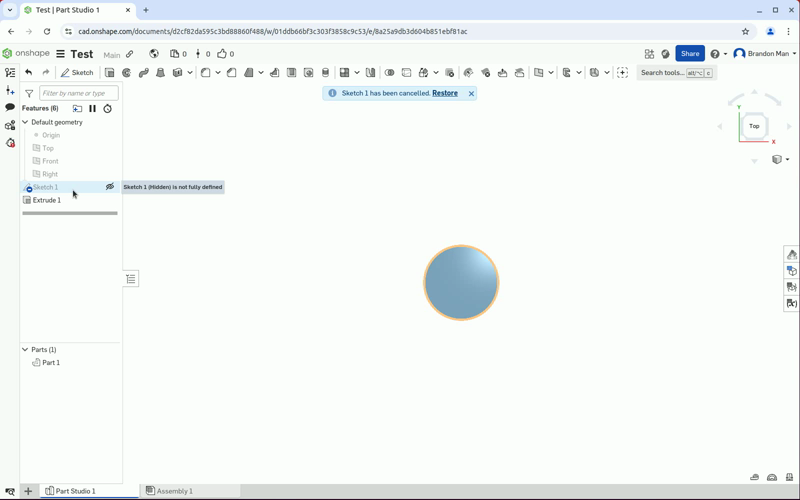
click(73, 189)
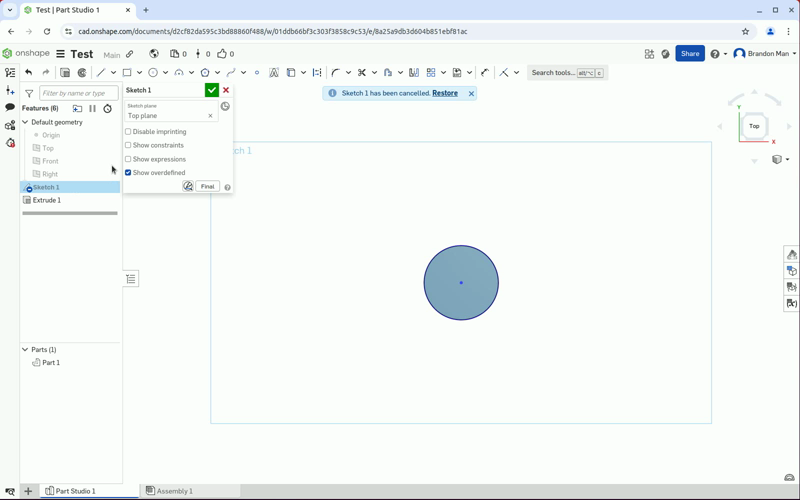
mouse_move(229, 92)
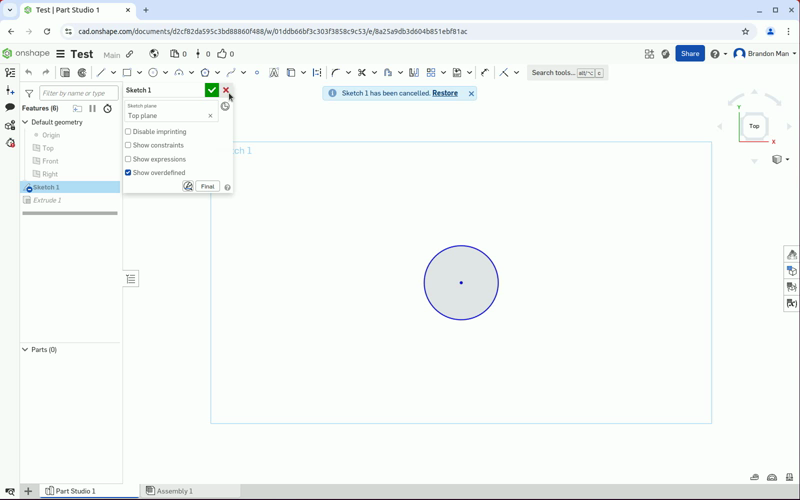
click(229, 92)
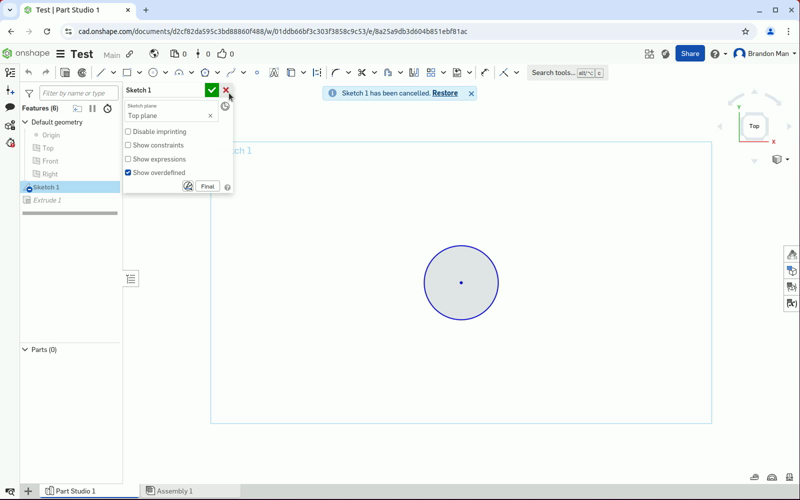
key(shift+s)
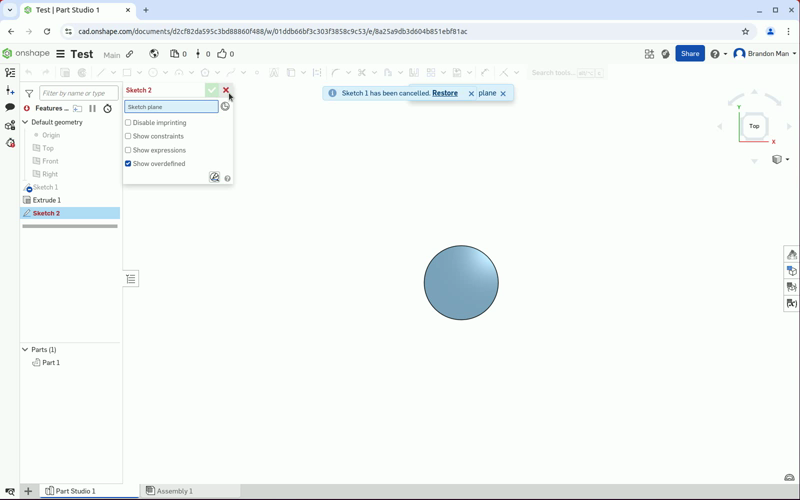
mouse_move(73, 150)
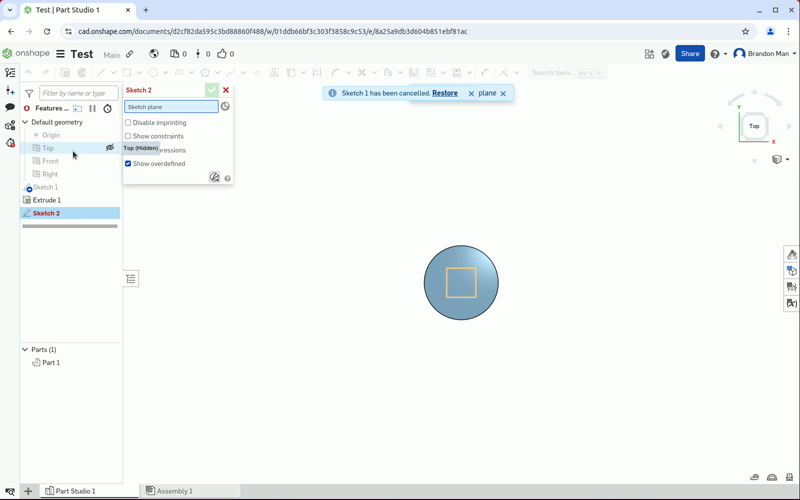
click(73, 150)
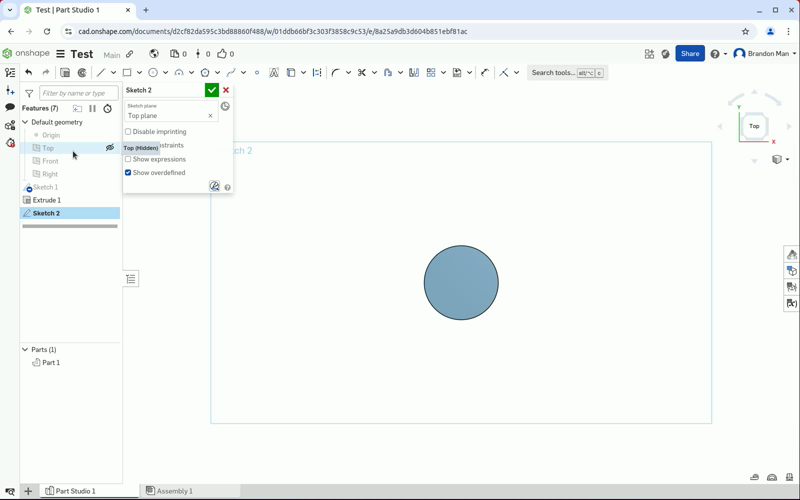
mouse_move(73, 352)
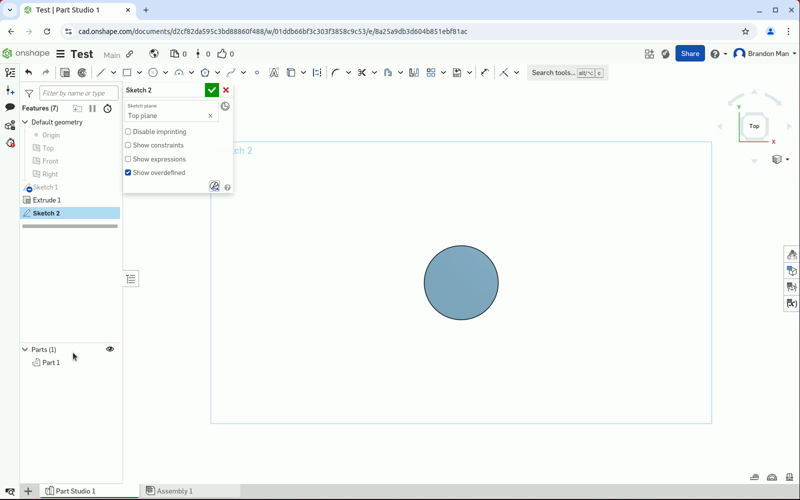
key(y)
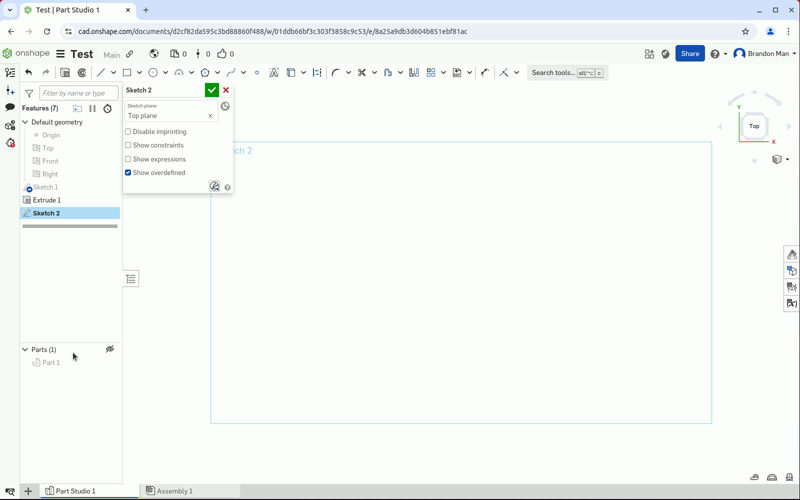
key(l)
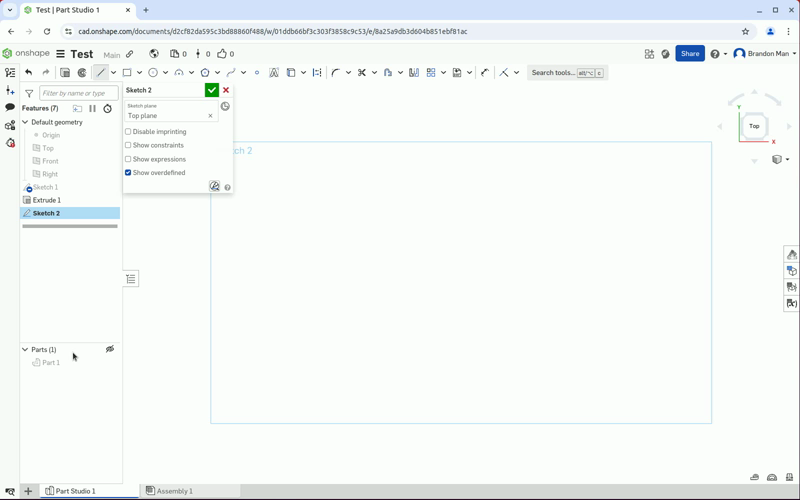
key_down(shift)
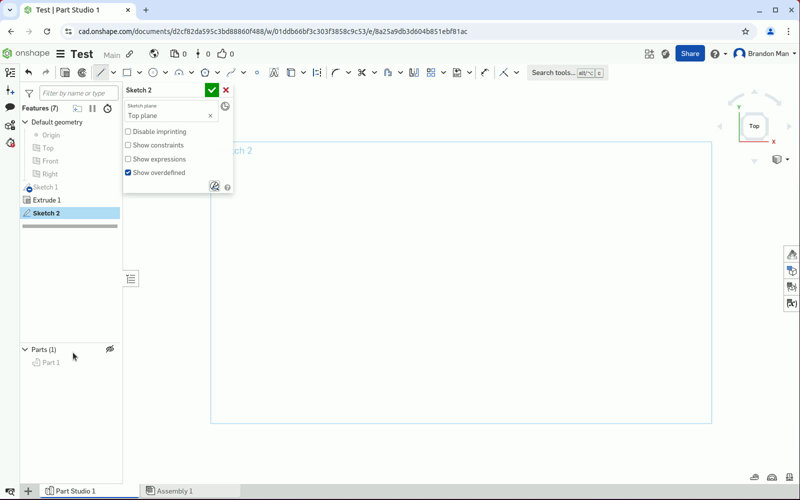
mouse_move(460, 319)
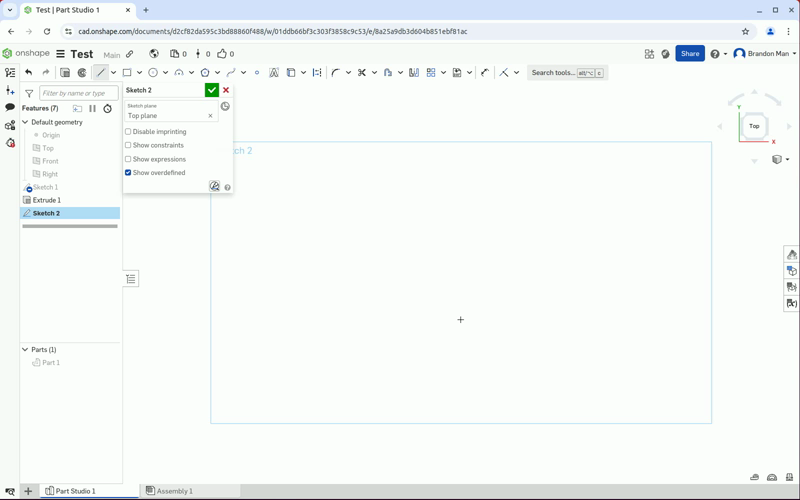
click(460, 319)
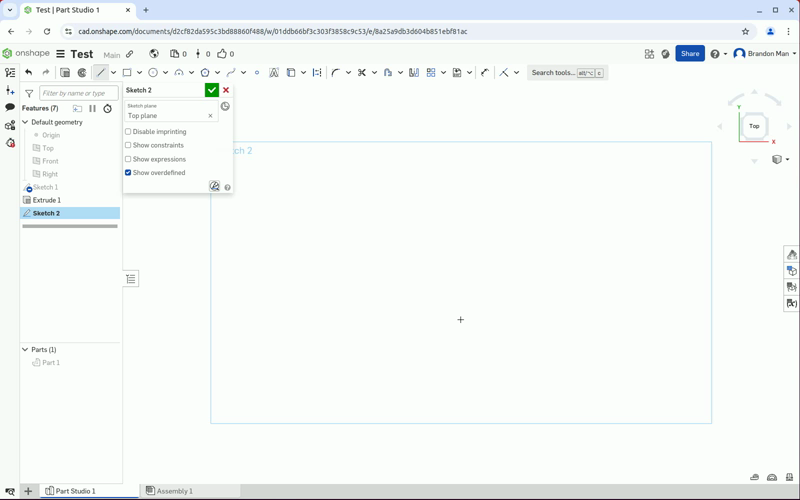
key_up(shift)
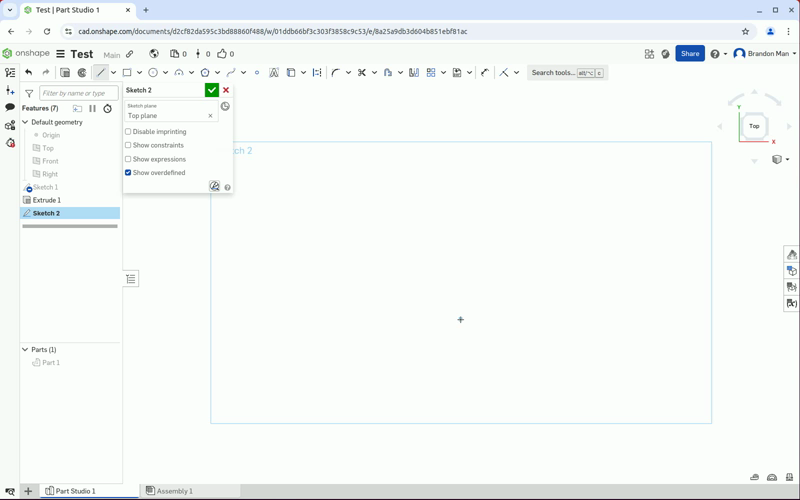
key_down(shift)
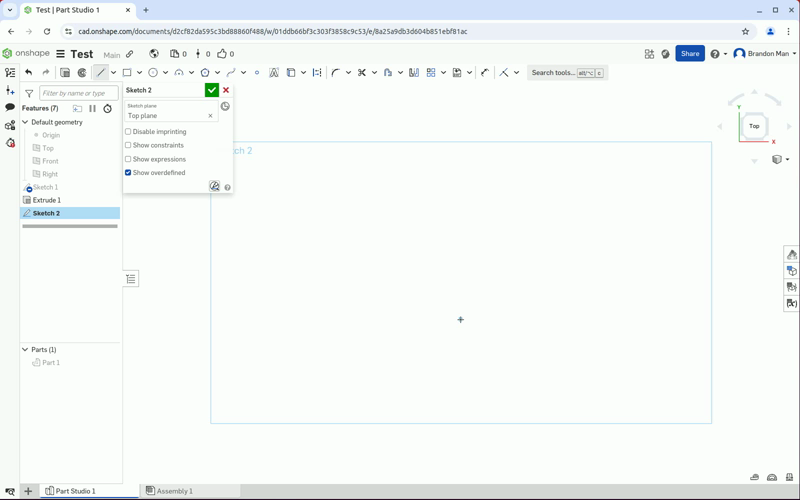
mouse_move(573, 319)
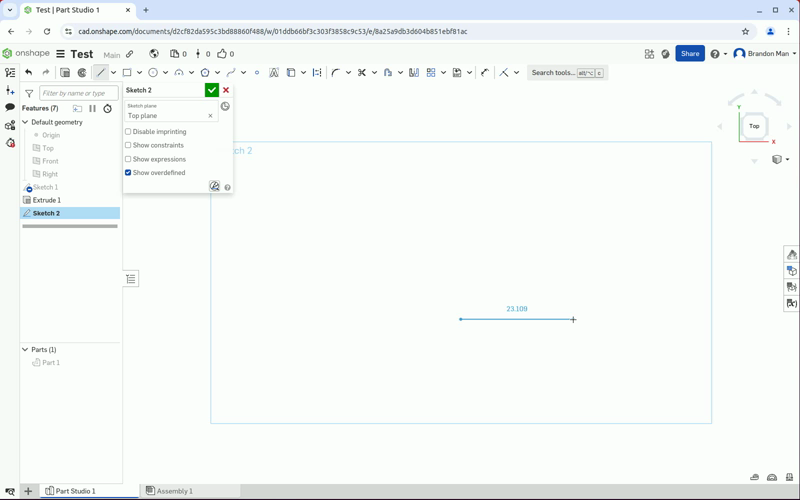
click(573, 319)
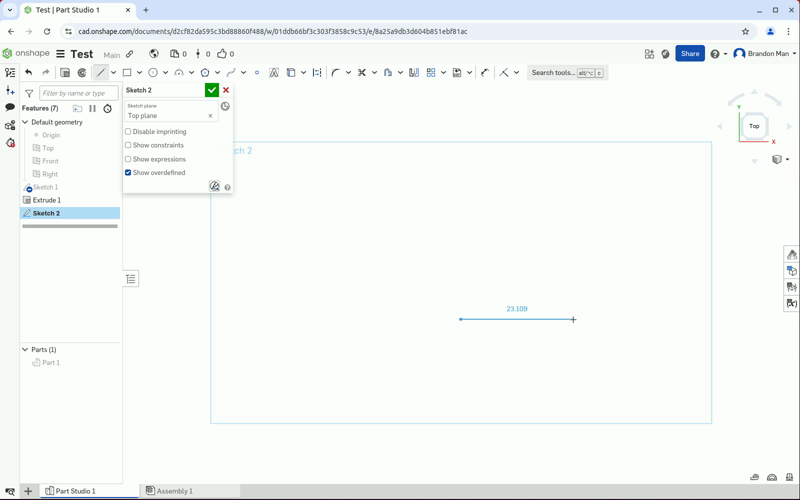
key_up(shift)
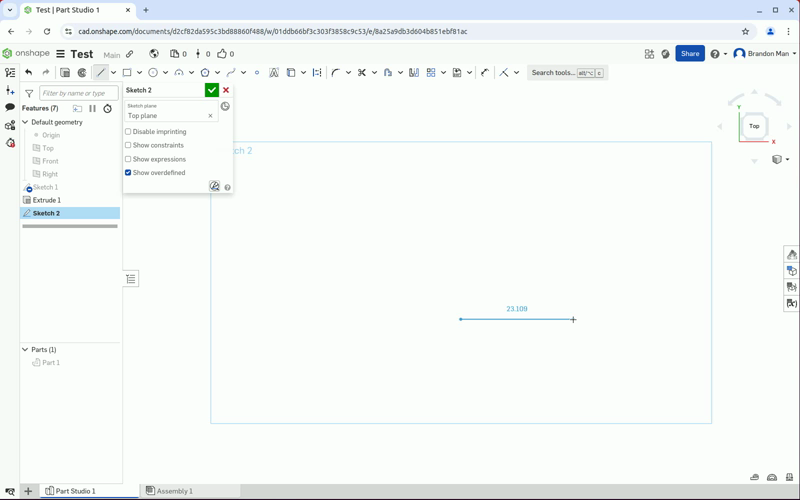
key_down(shift)
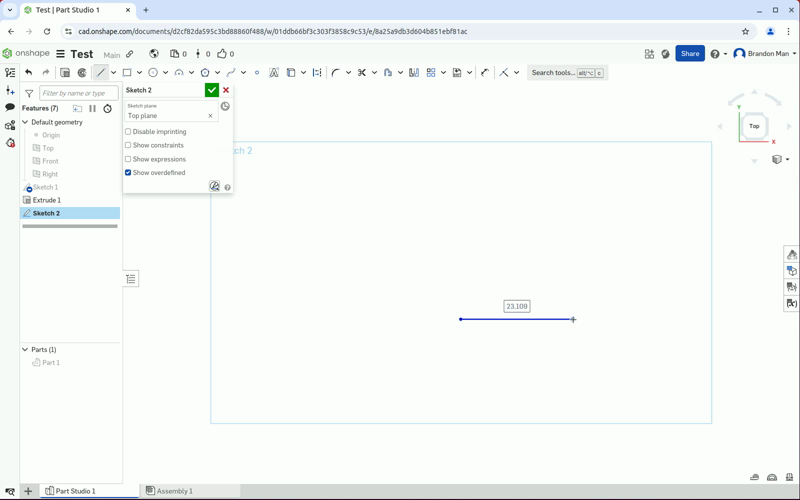
mouse_move(573, 246)
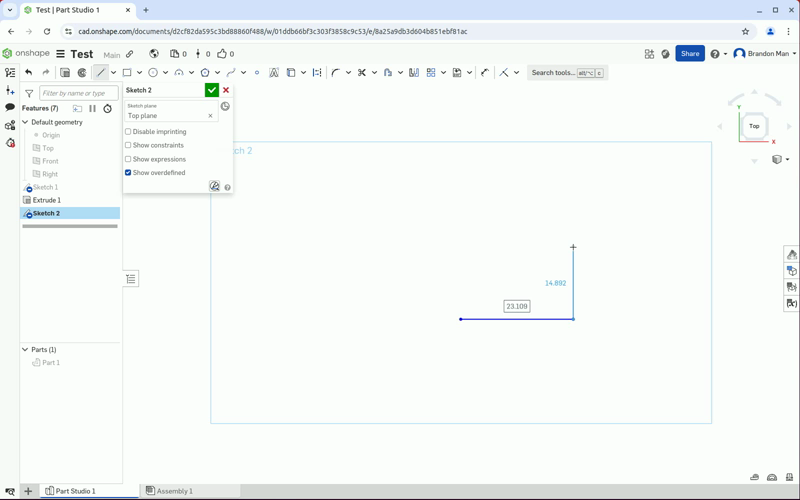
click(573, 246)
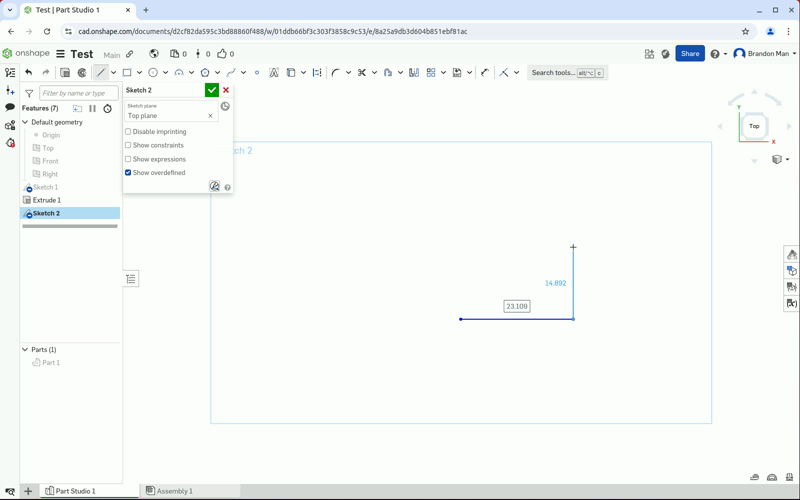
key_up(shift)
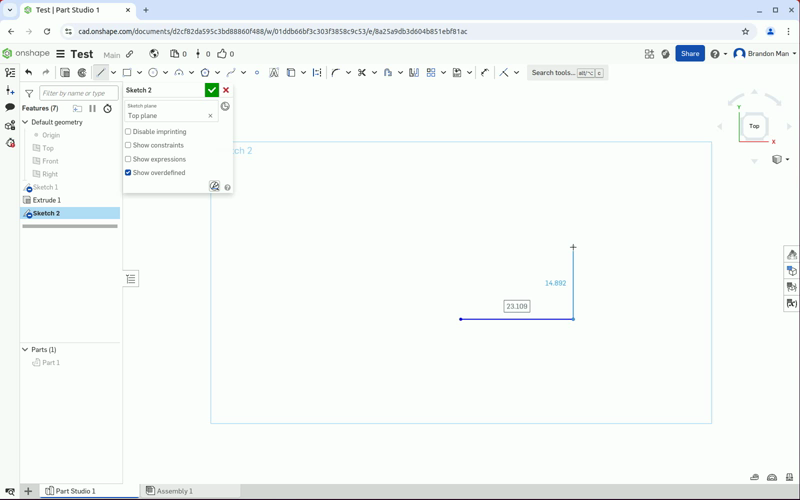
key_down(shift)
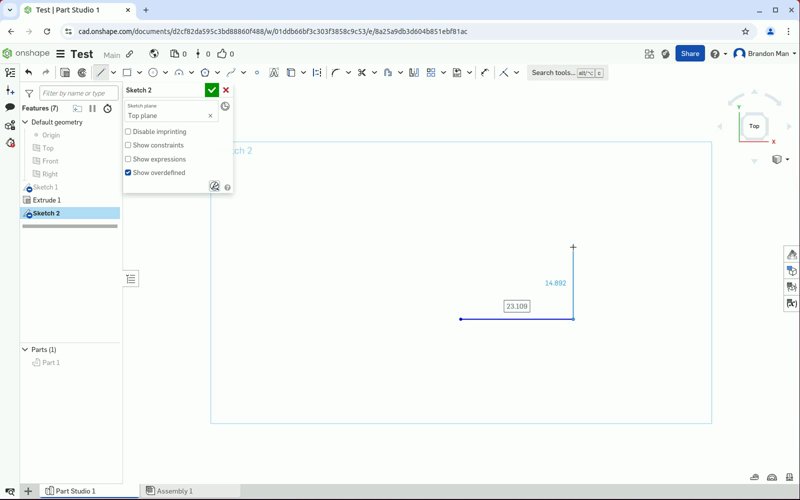
mouse_move(460, 246)
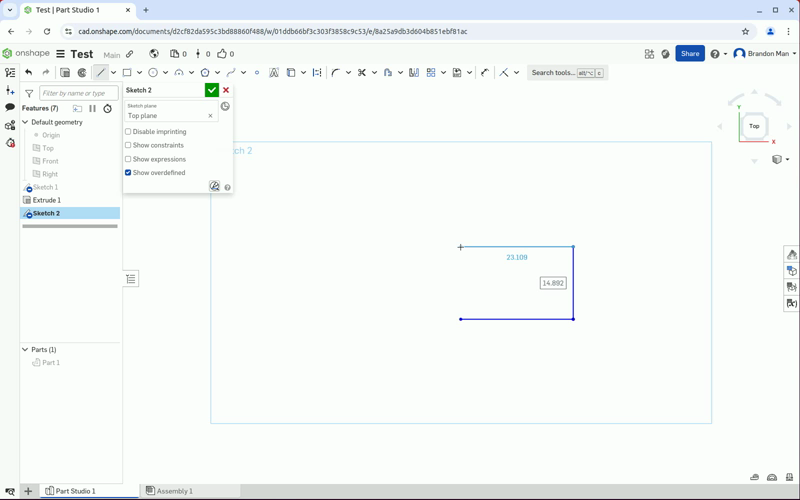
click(460, 246)
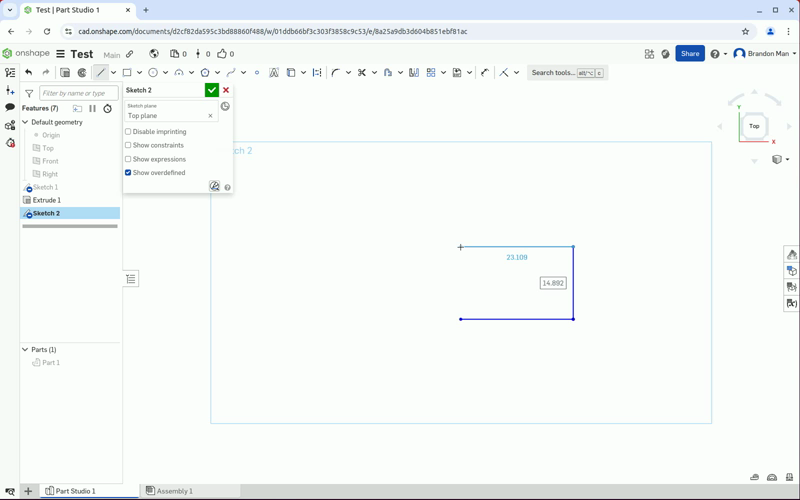
key_up(shift)
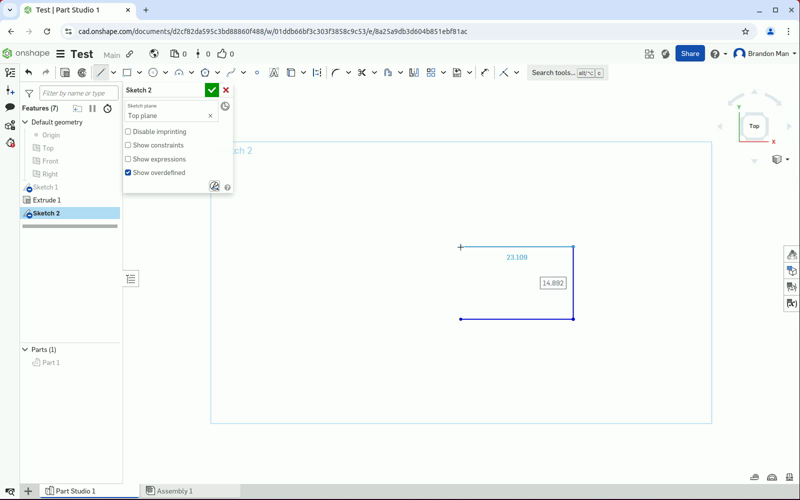
key(esc)
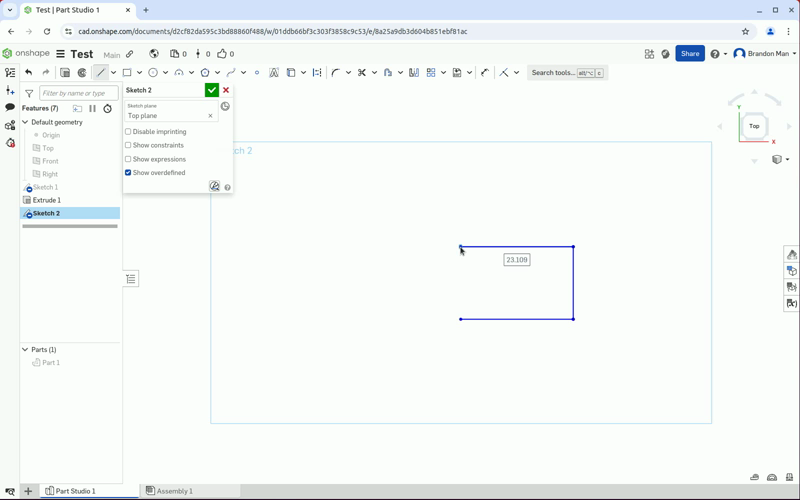
key(a)
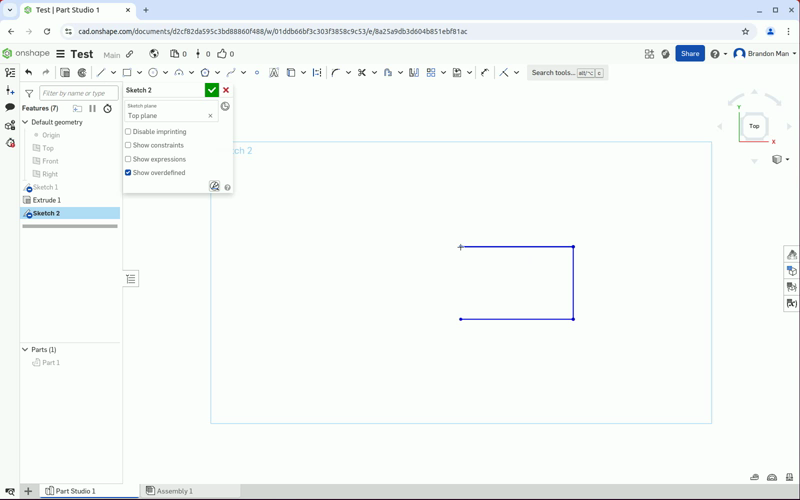
mouse_move(460, 246)
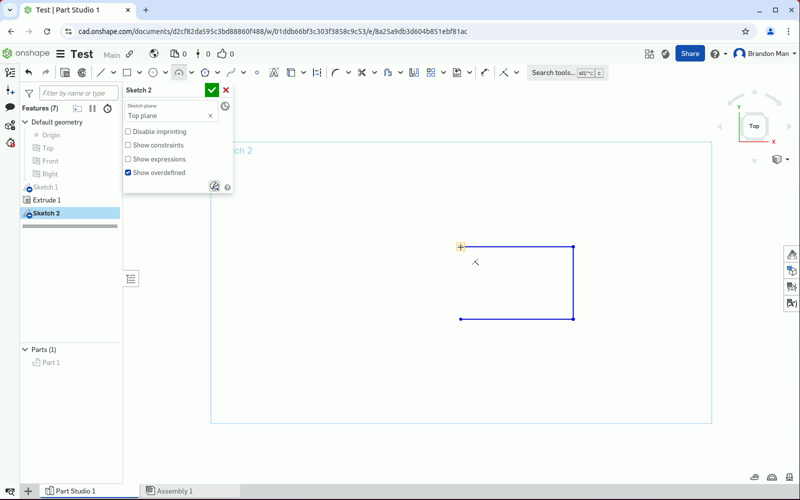
click(460, 246)
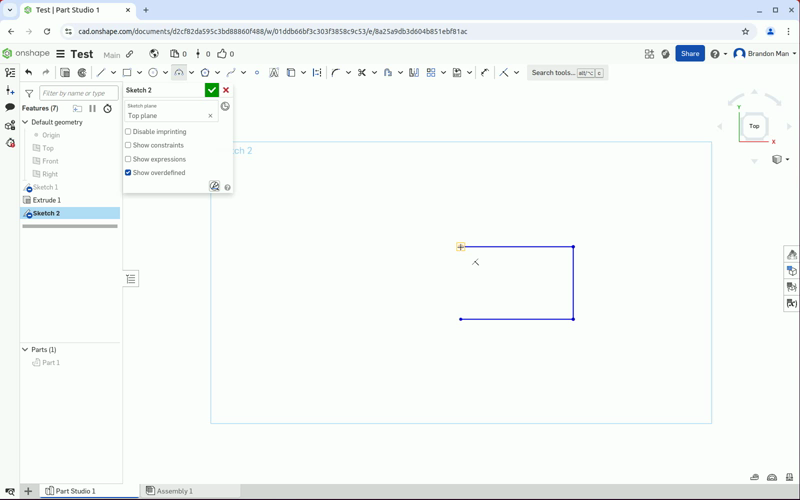
mouse_move(460, 319)
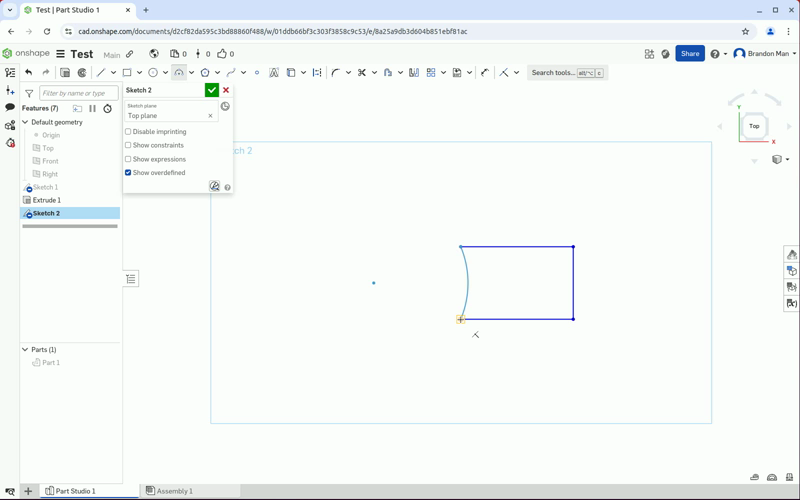
click(460, 319)
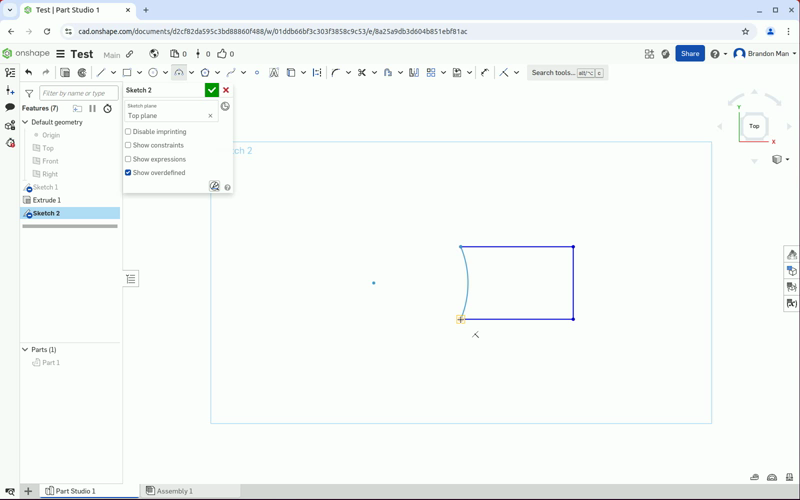
key_down(shift)
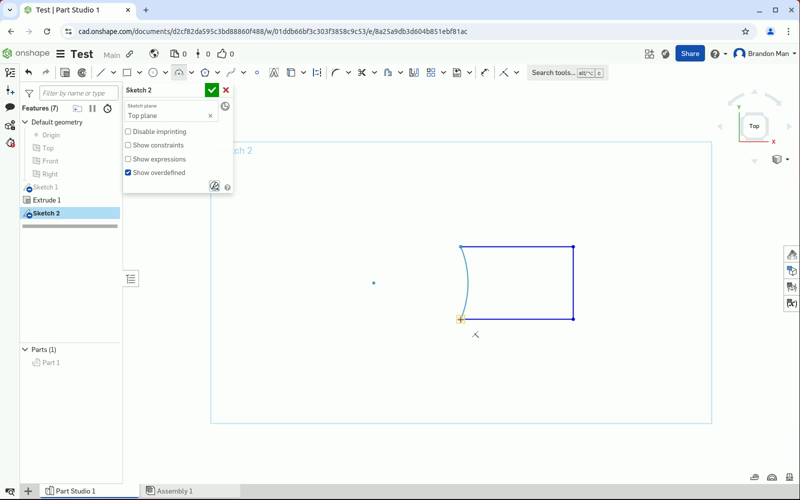
mouse_move(496, 283)
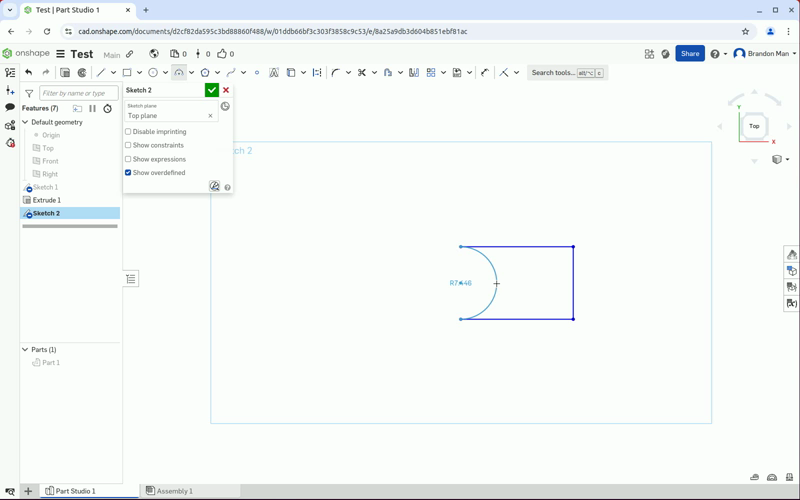
click(496, 283)
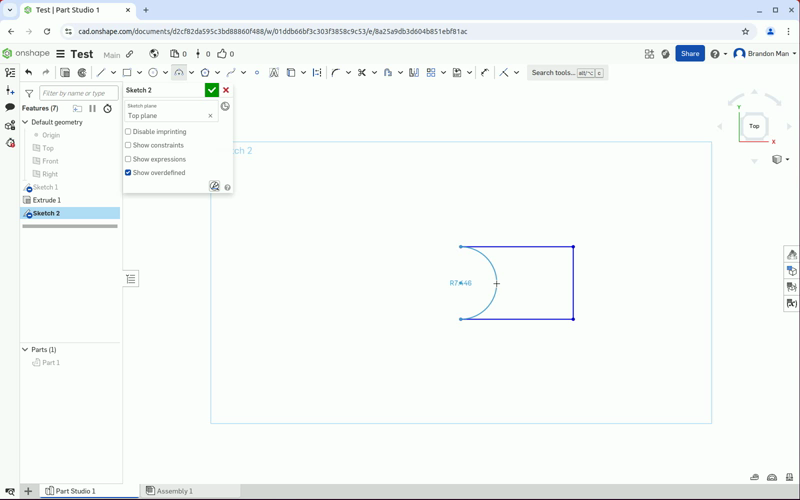
key_up(shift)
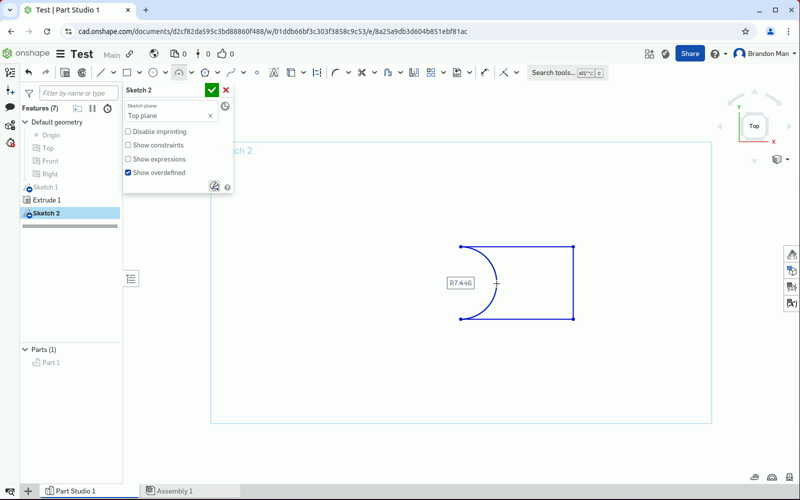
key(esc)
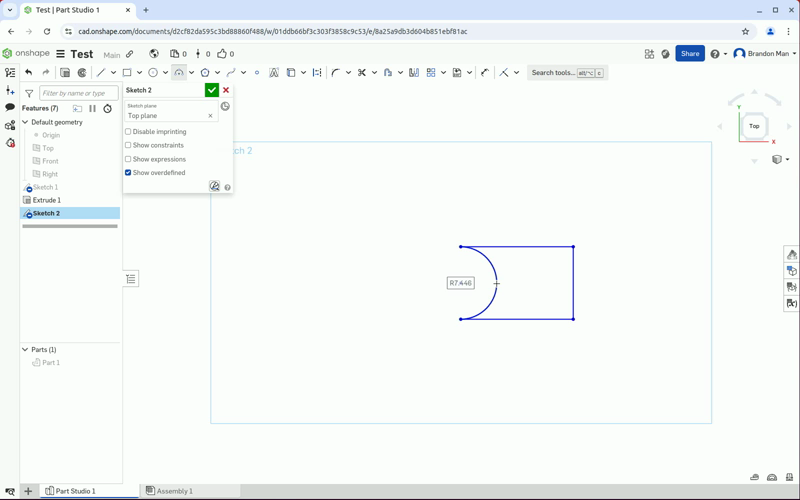
mouse_move(558, 278)
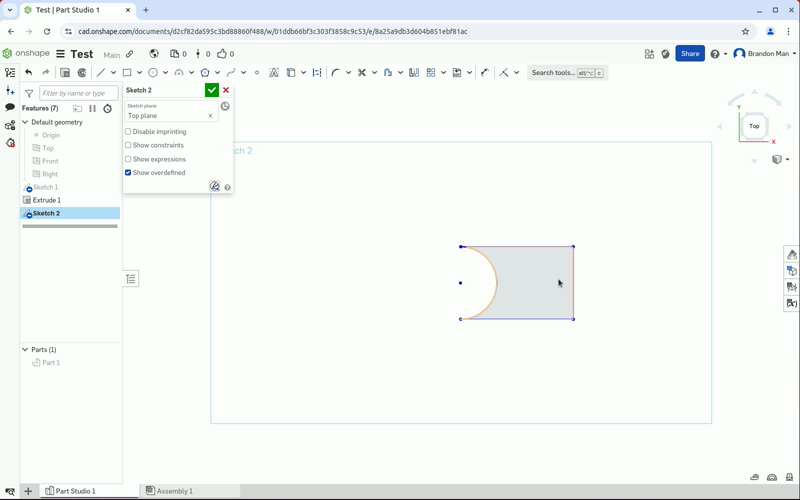
scroll(6)
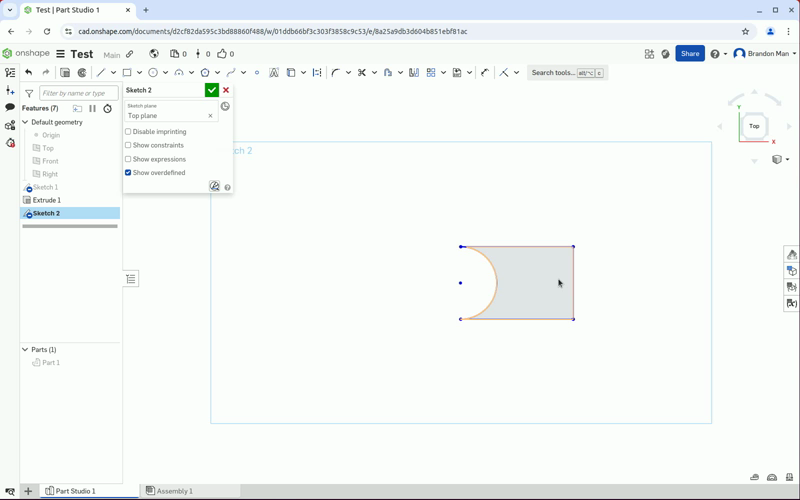
scroll(6)
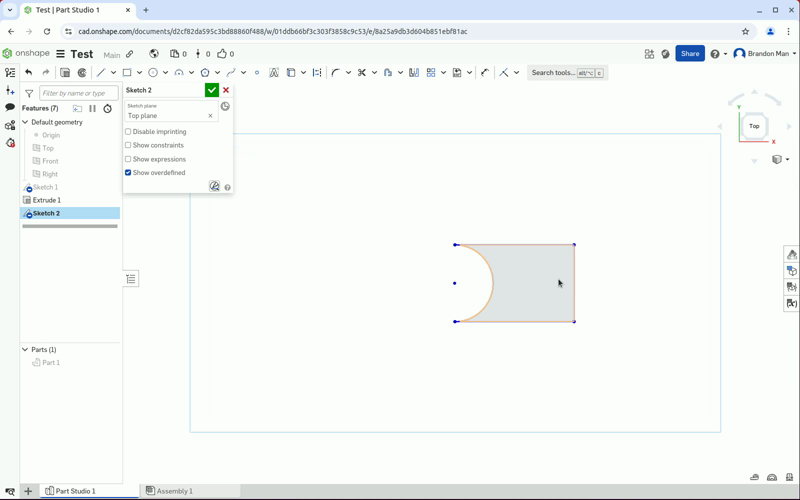
scroll(6)
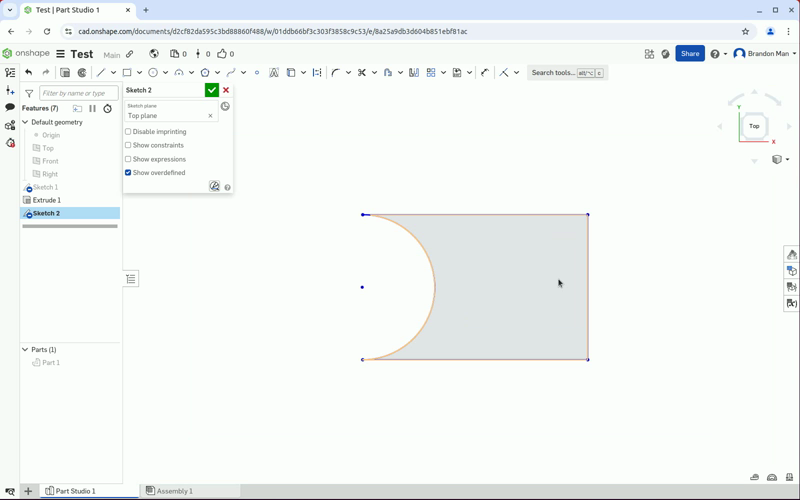
scroll(6)
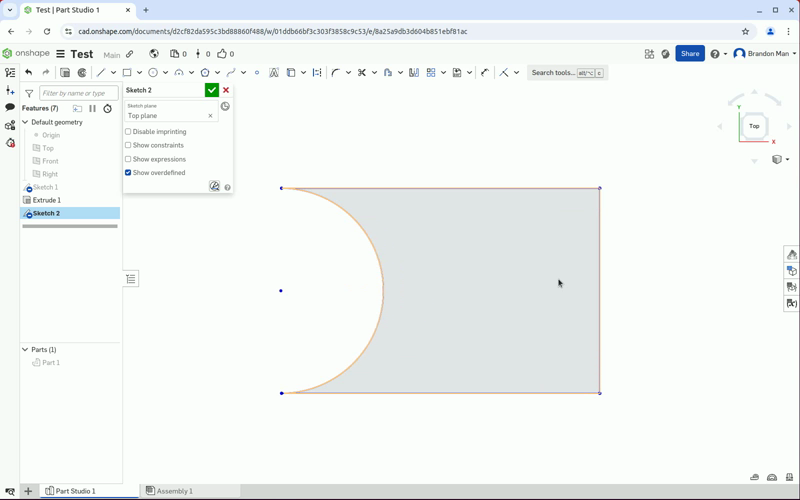
scroll(6)
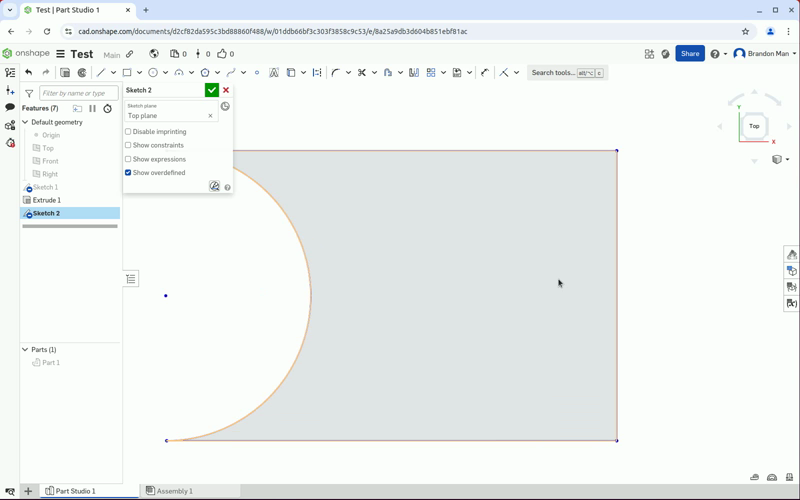
scroll(6)
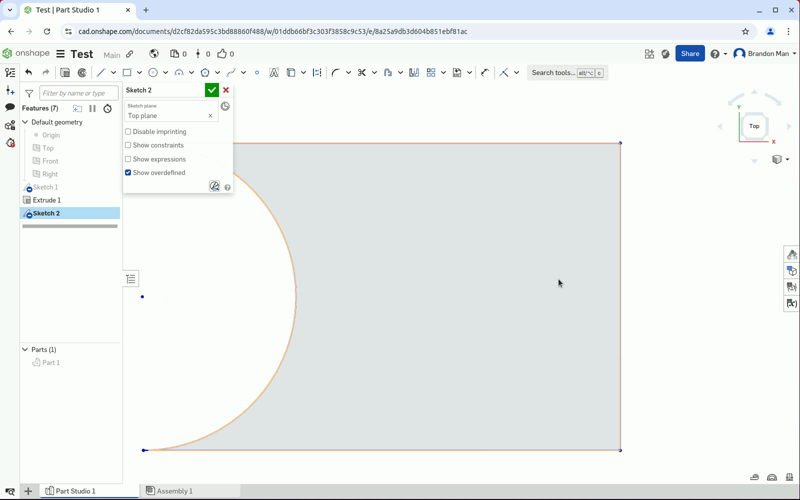
scroll(6)
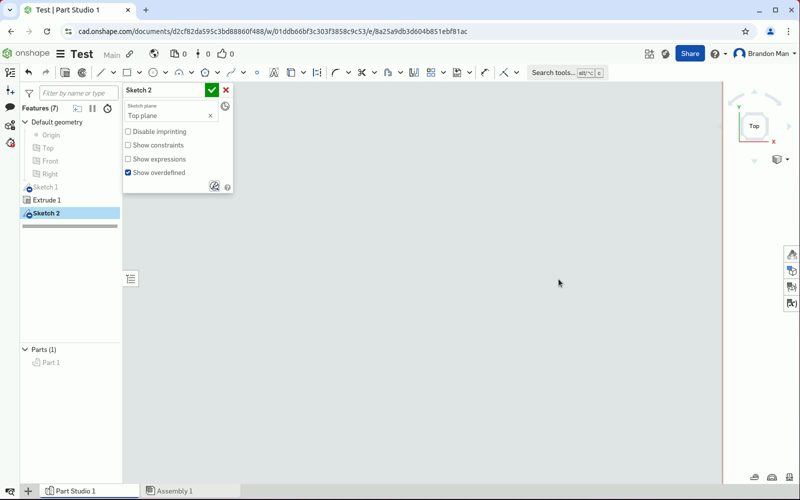
click(558, 278)
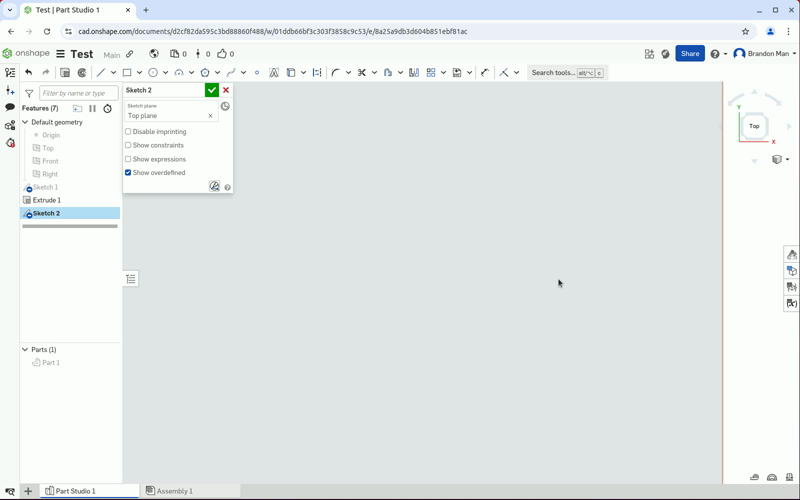
scroll(-6)
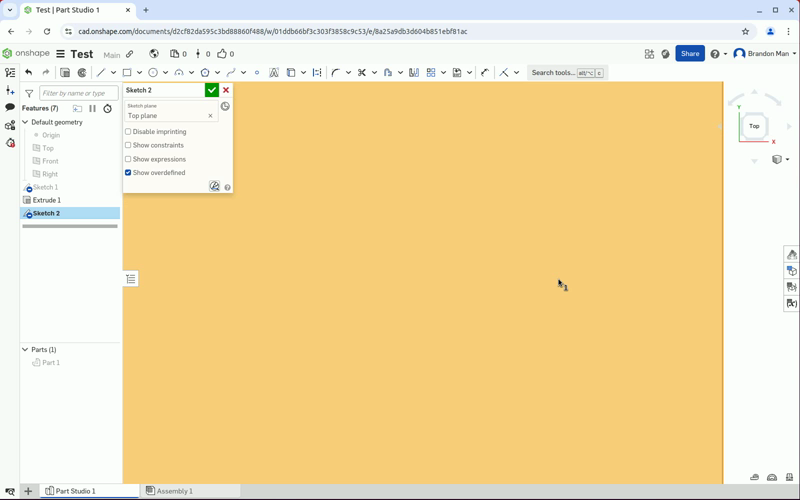
scroll(-6)
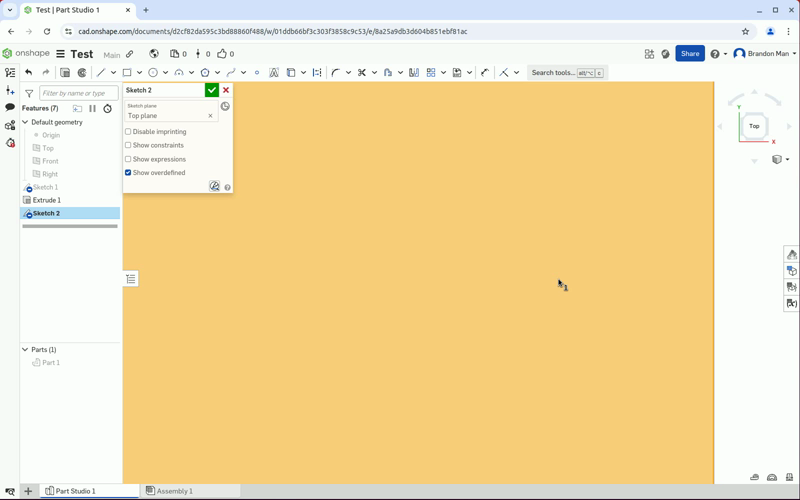
scroll(-6)
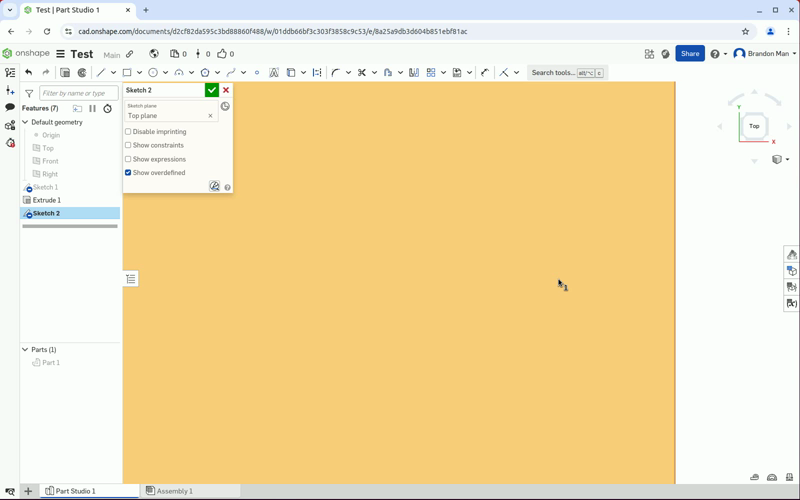
scroll(-6)
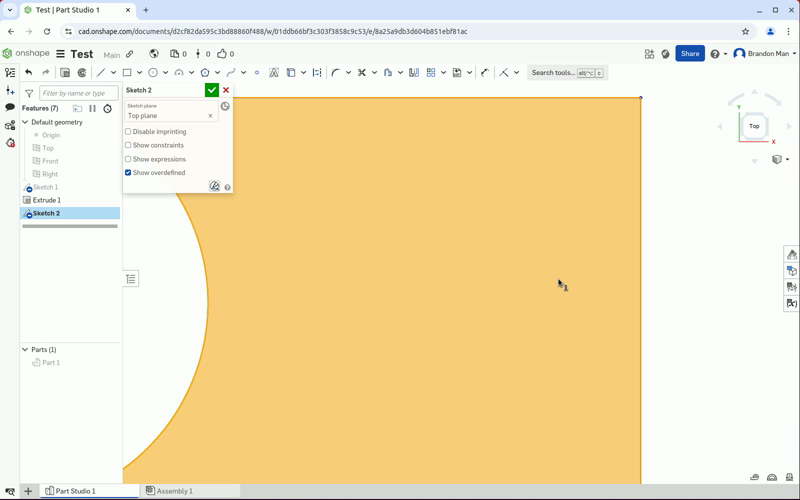
scroll(-6)
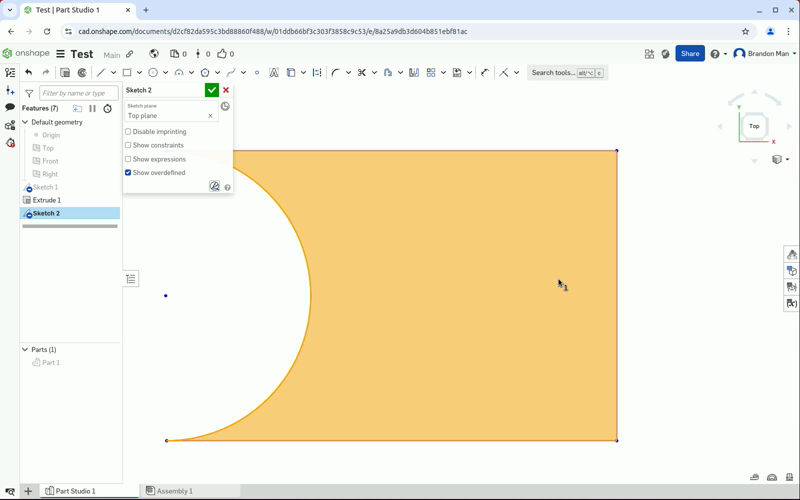
scroll(-6)
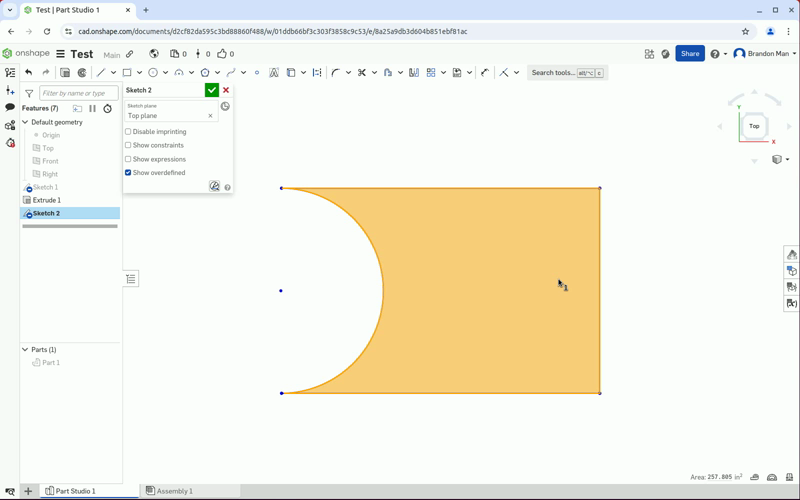
scroll(-6)
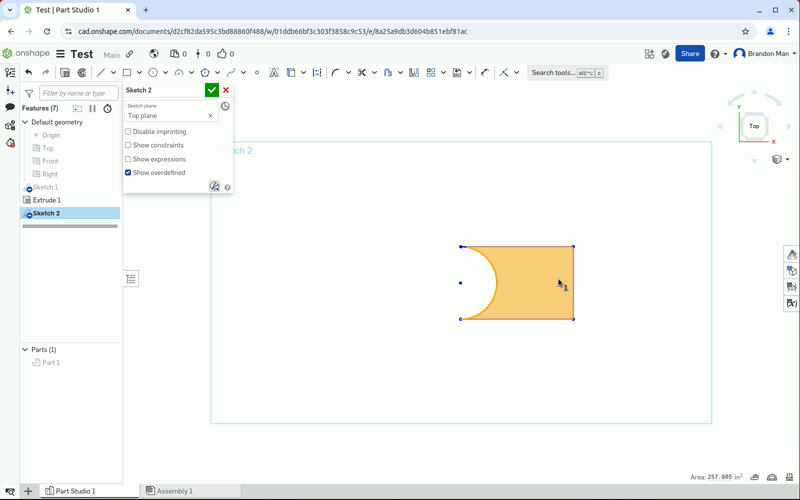
mouse_move(73, 352)
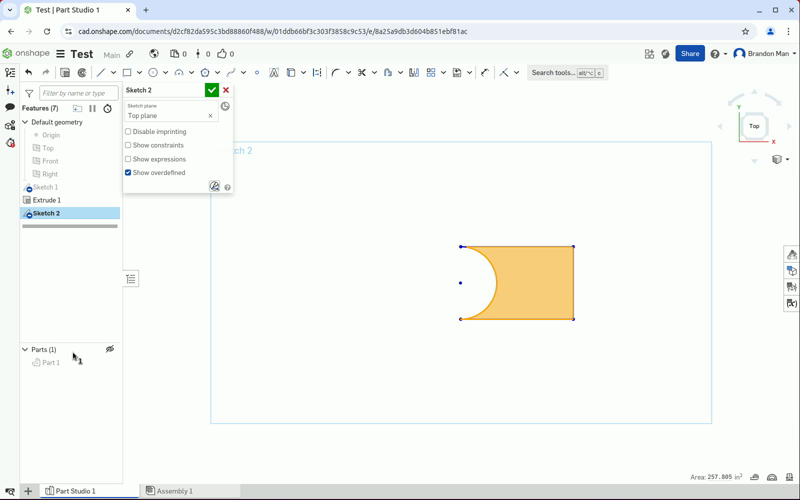
key(shift+y)
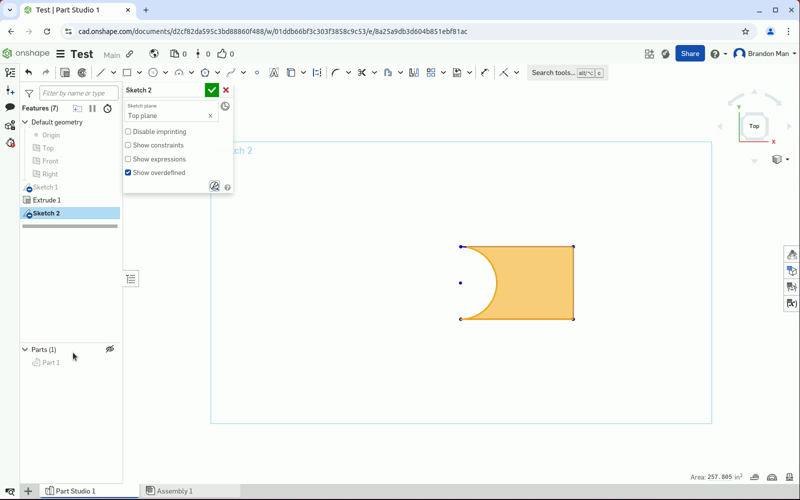
key(shift+e)
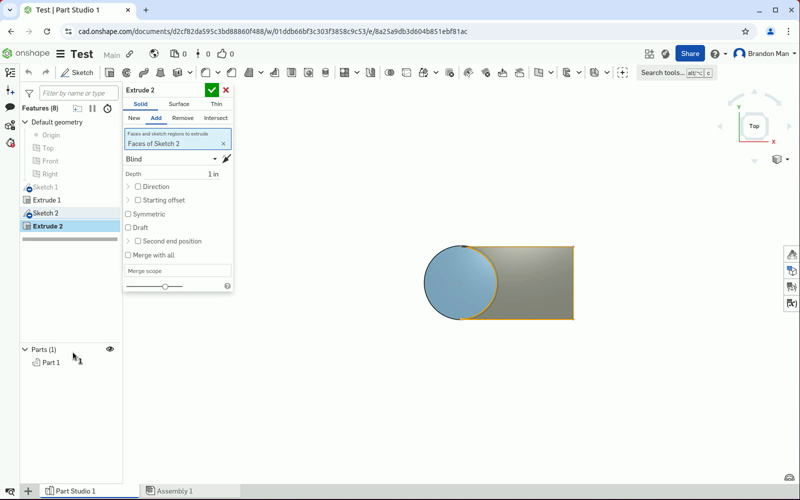
mouse_move(143, 106)
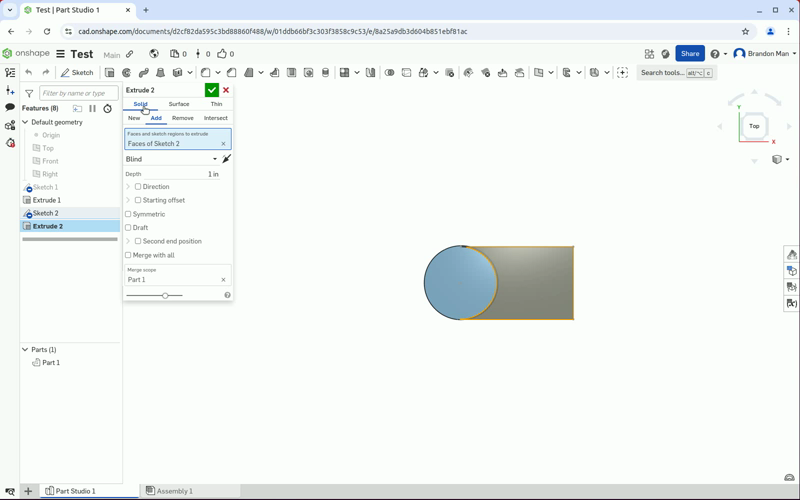
click(143, 106)
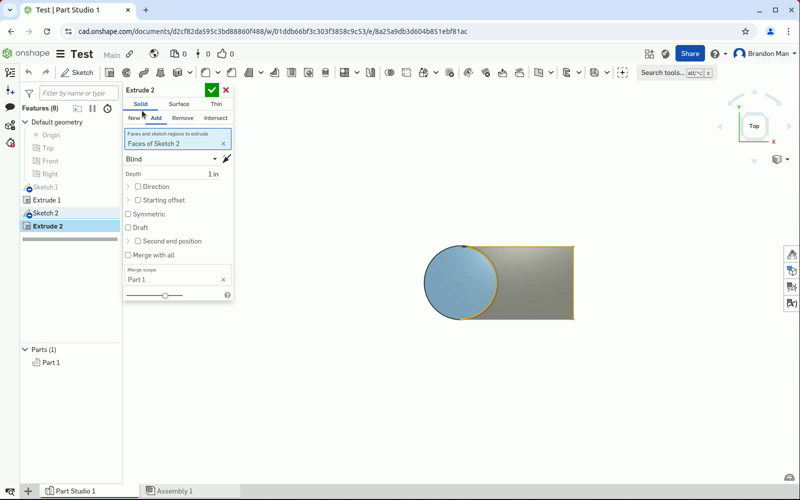
mouse_move(137, 120)
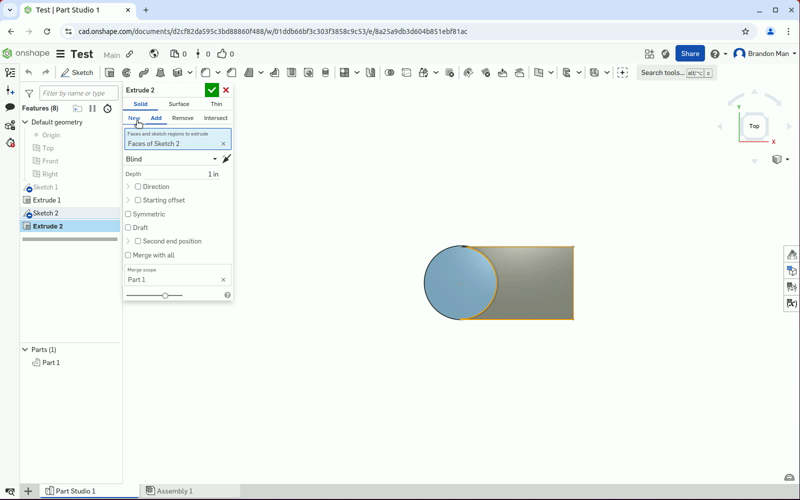
click(137, 120)
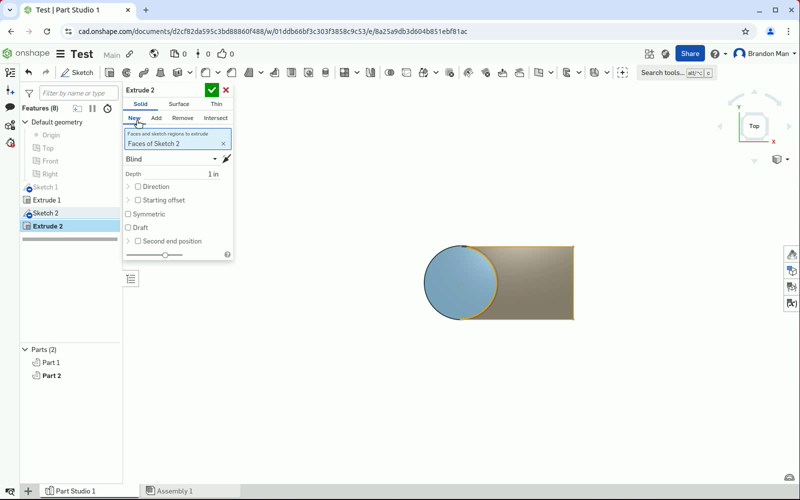
key(tab, 4)
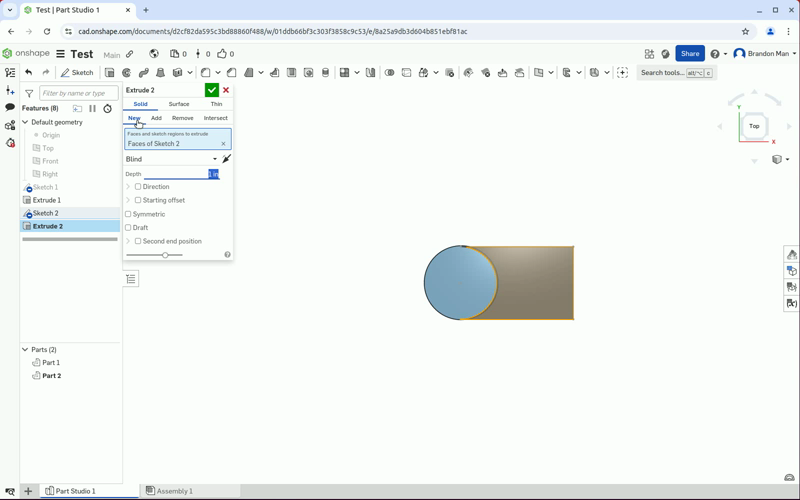
text(0.481)
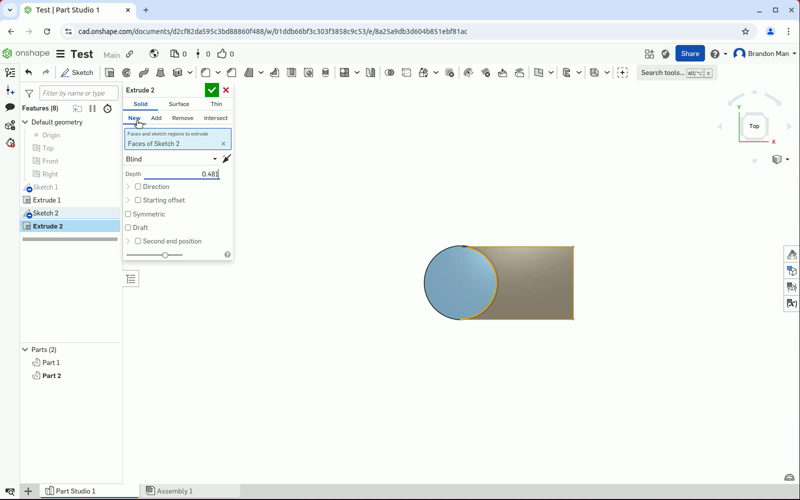
key(enter)
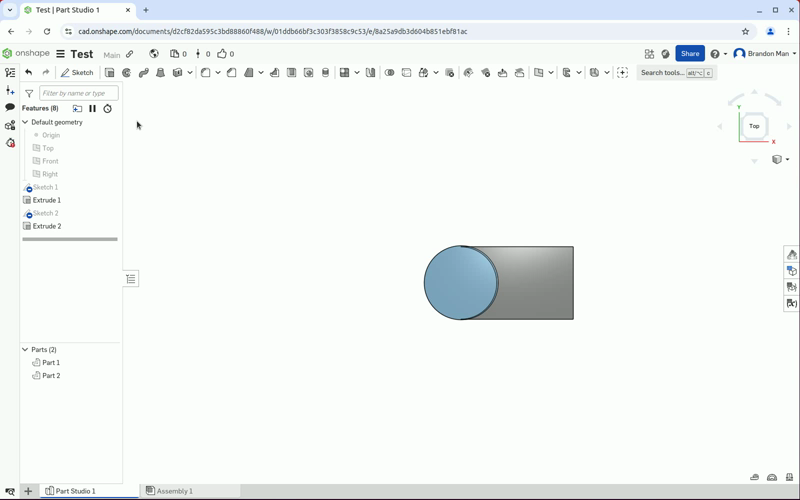
key(shift+h)
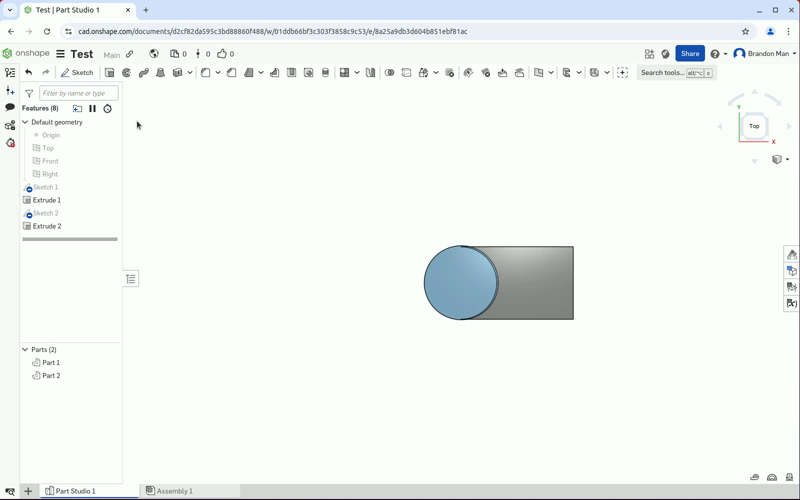
key(shift+h)
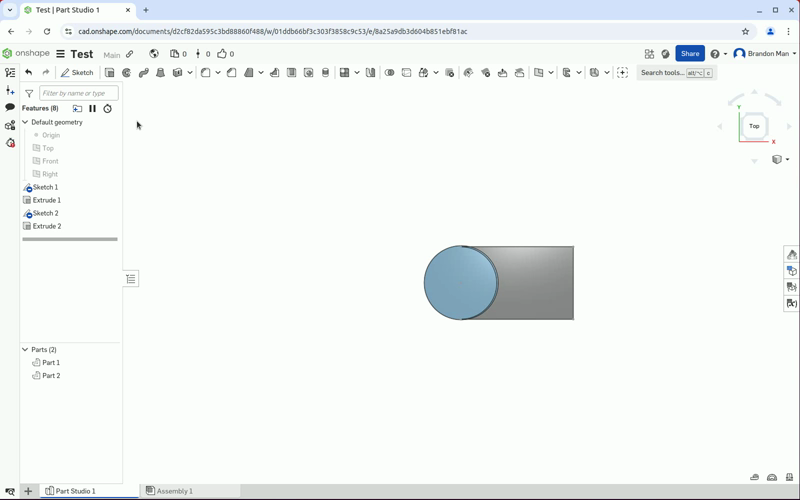
key(shift+7)
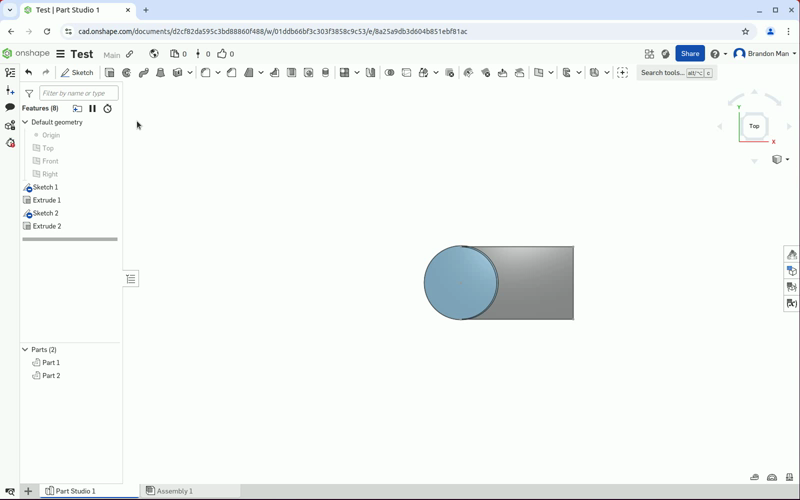
key(up, 3)
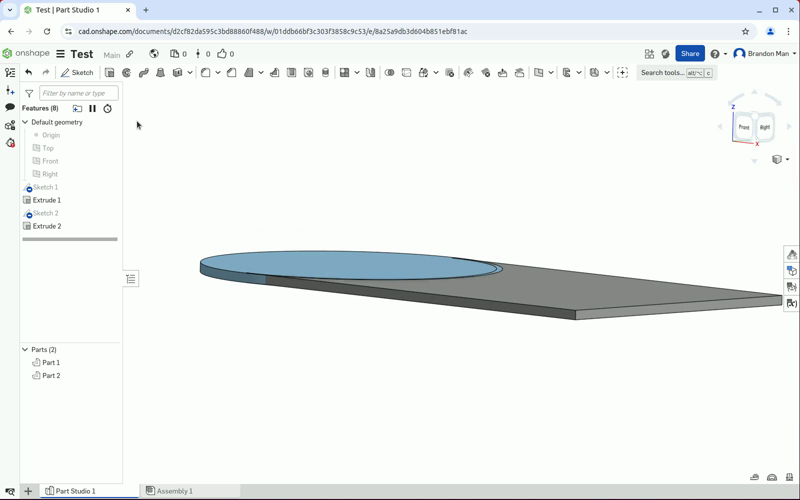
key(left, 3)
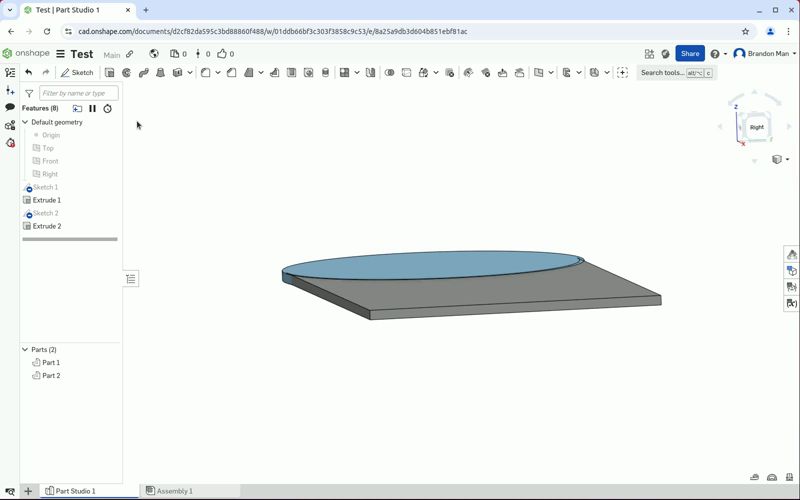
key(right, 3)
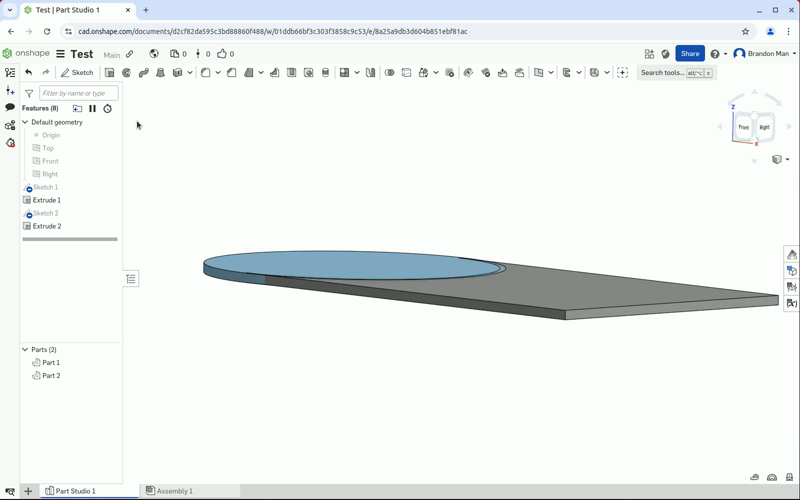
key(down, 3)
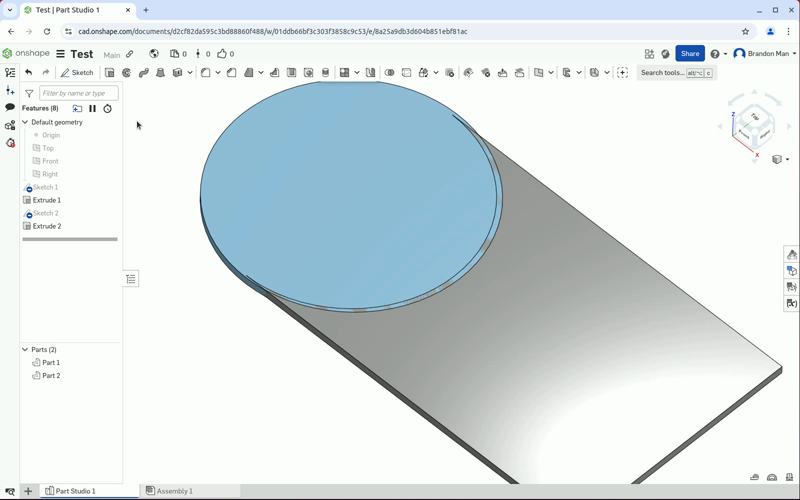
mouse_move(73, 189)
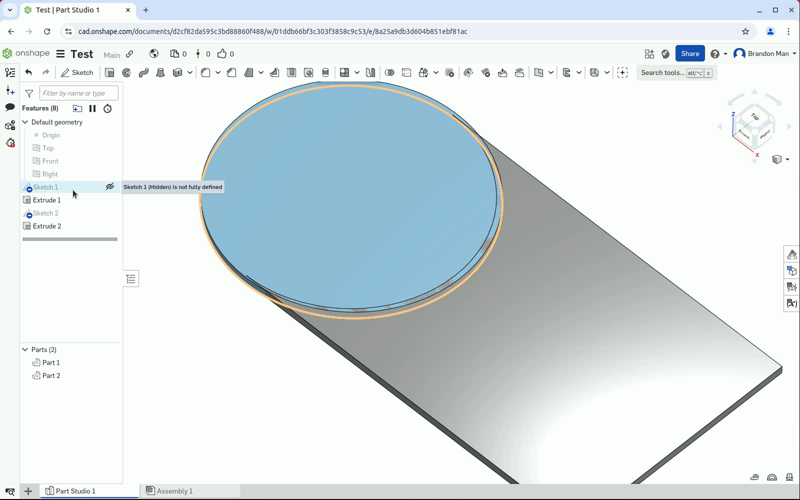
click(73, 189)